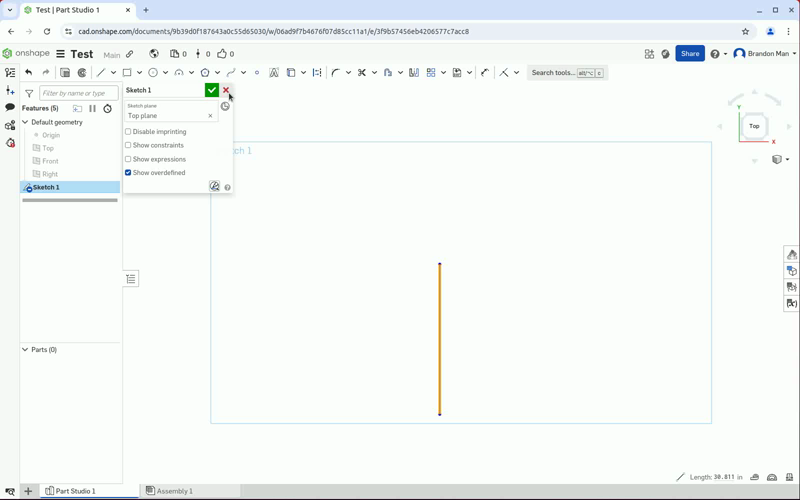
key(shift+h)
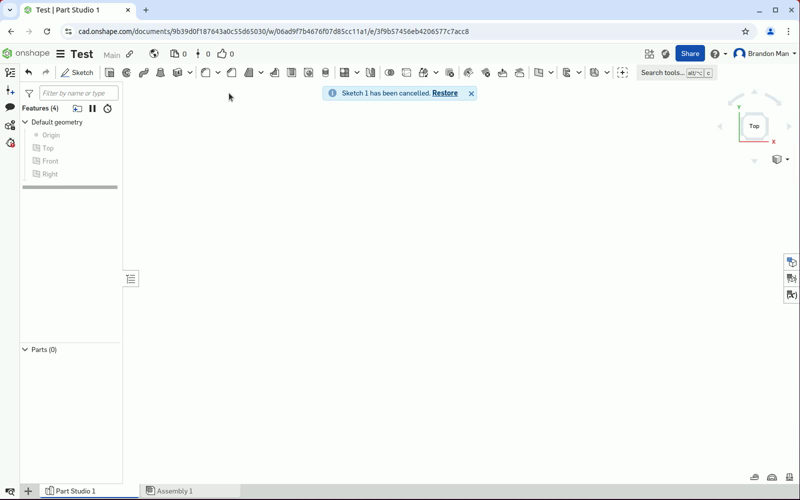
mouse_move(73, 352)
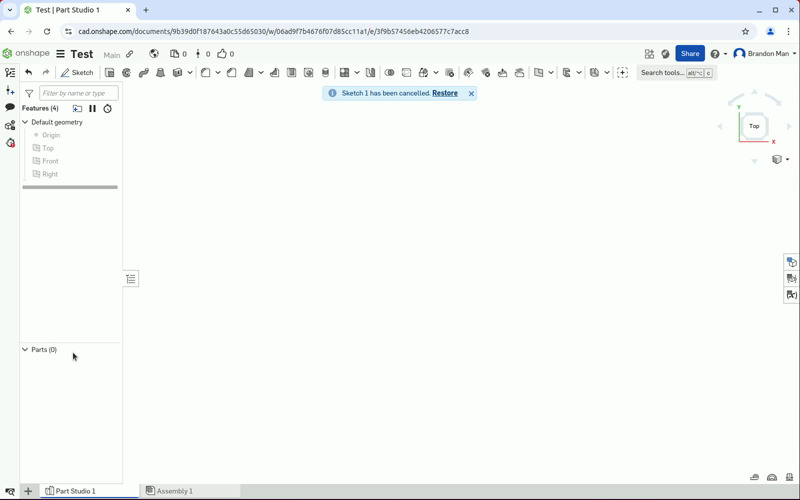
key(y)
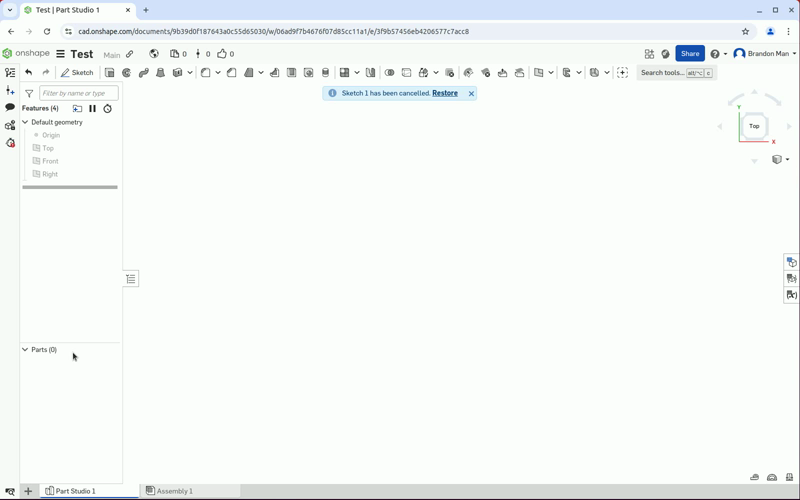
key(shift+p)
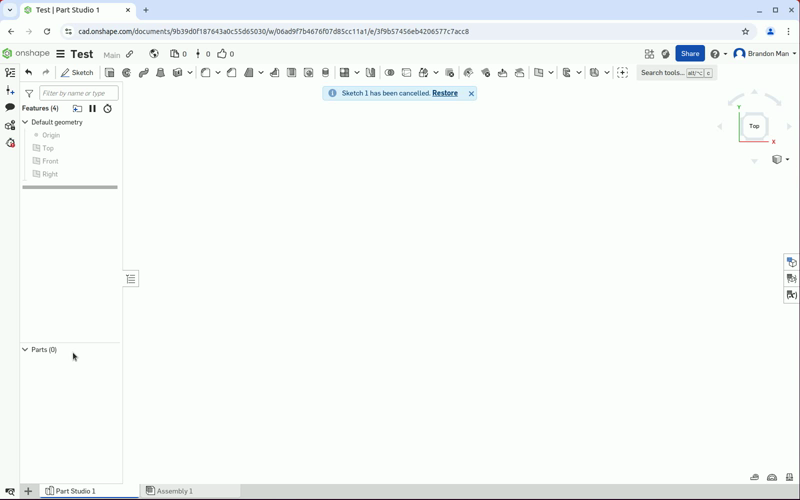
key(space)
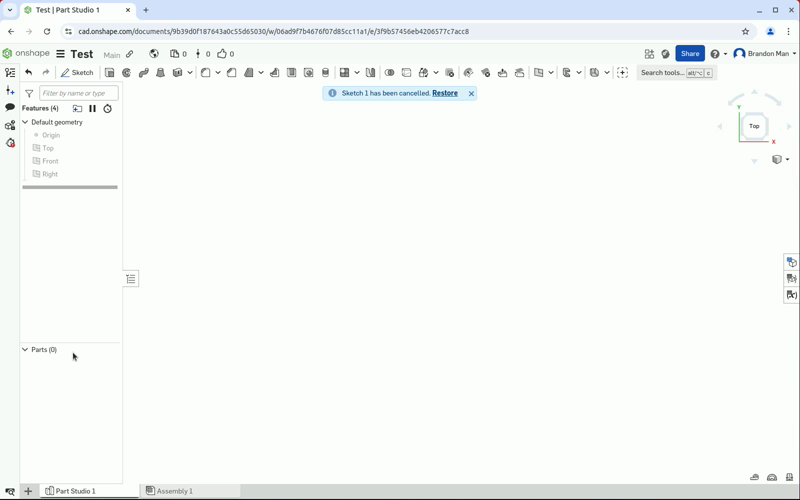
key_down(shift)
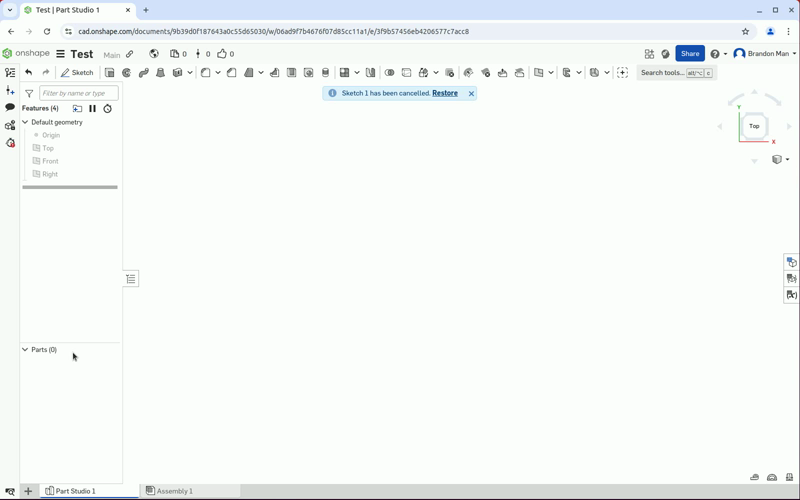
key(up)
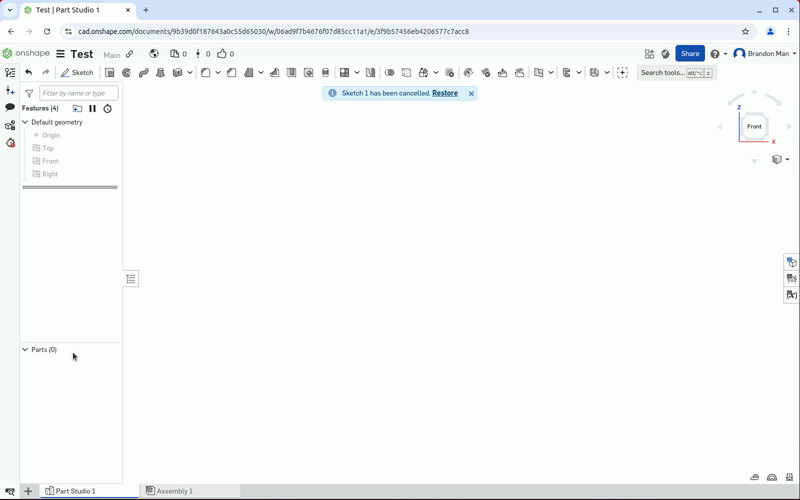
key_up(shift)
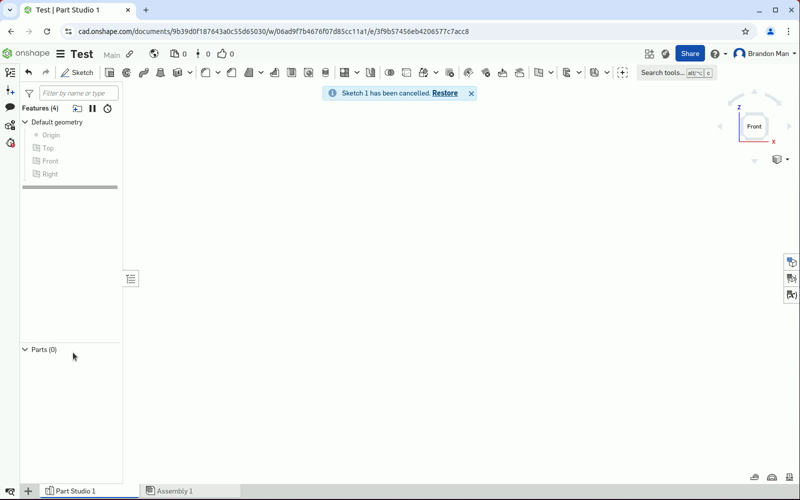
mouse_move(73, 352)
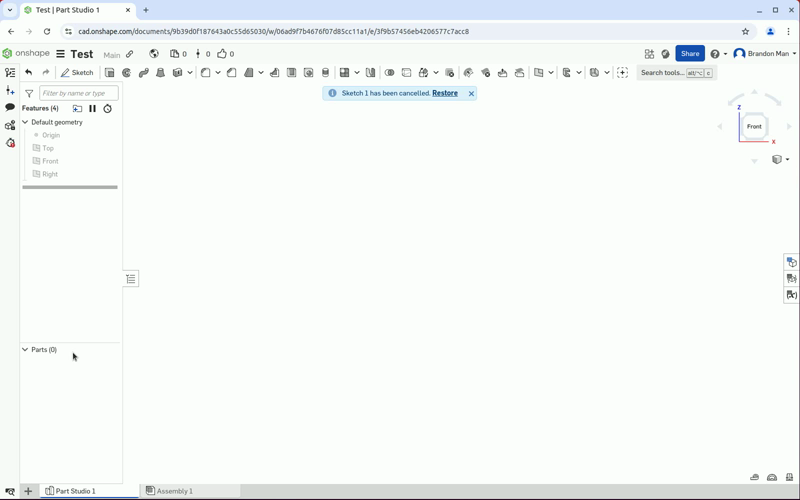
key(shift+y)
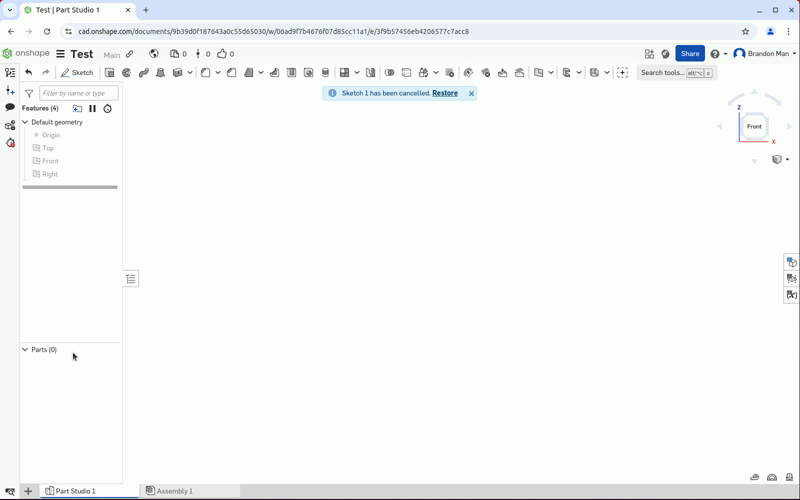
key(shift+s)
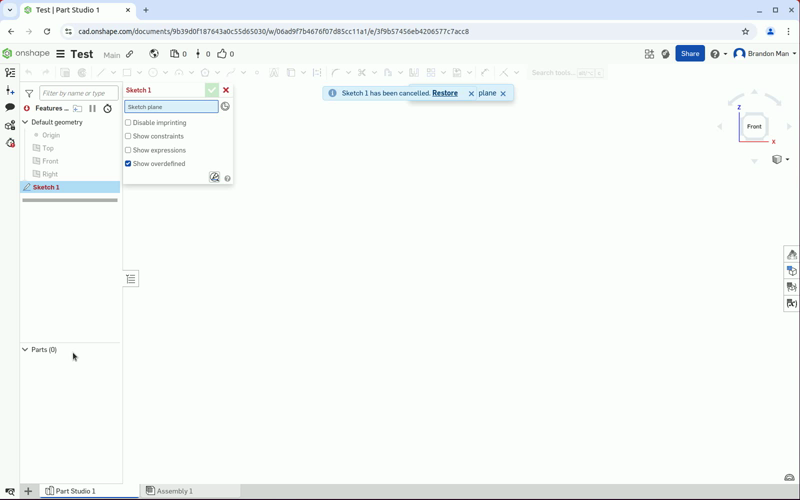
mouse_move(73, 163)
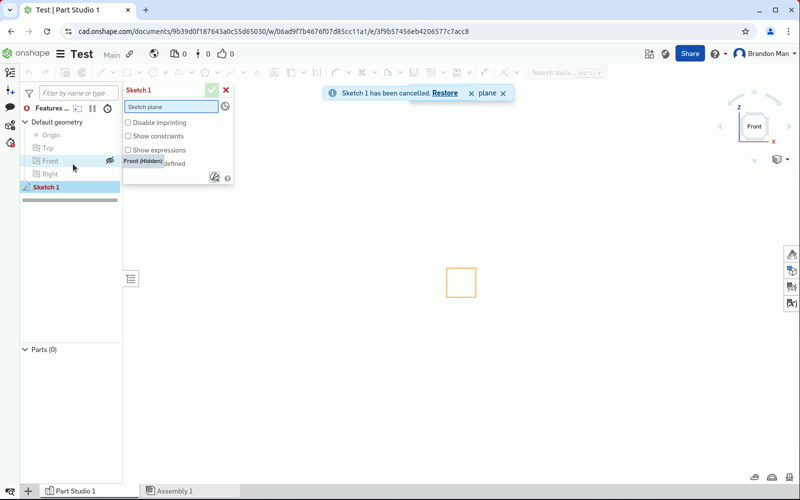
click(73, 163)
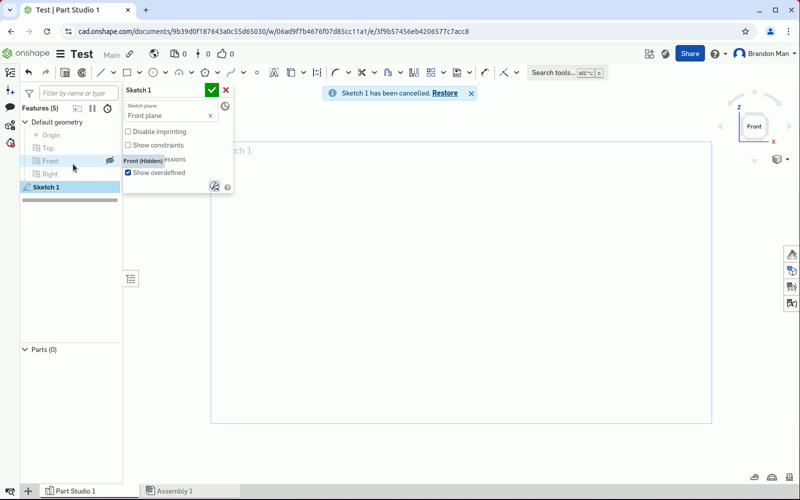
mouse_move(73, 352)
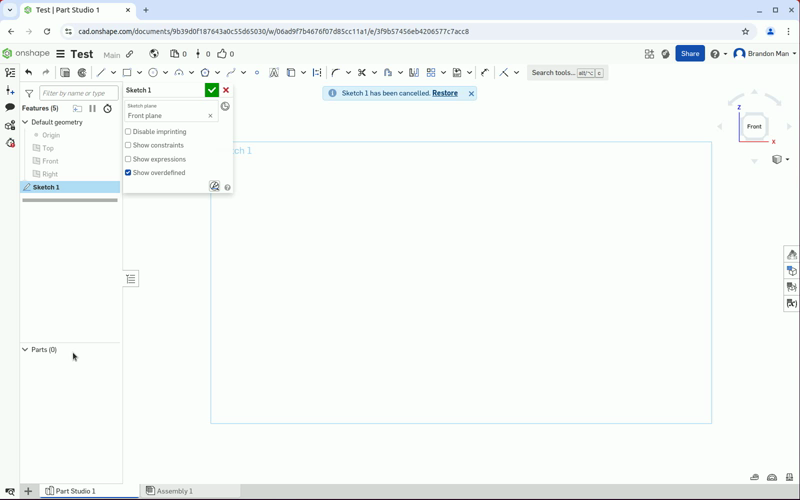
key(y)
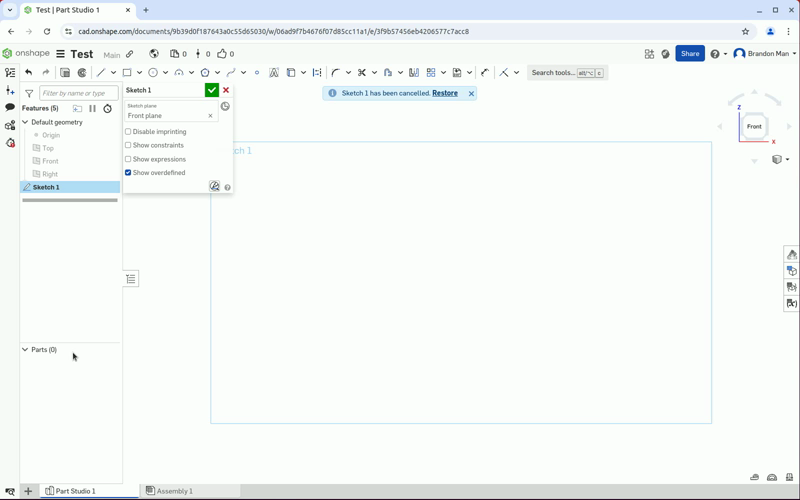
key(l)
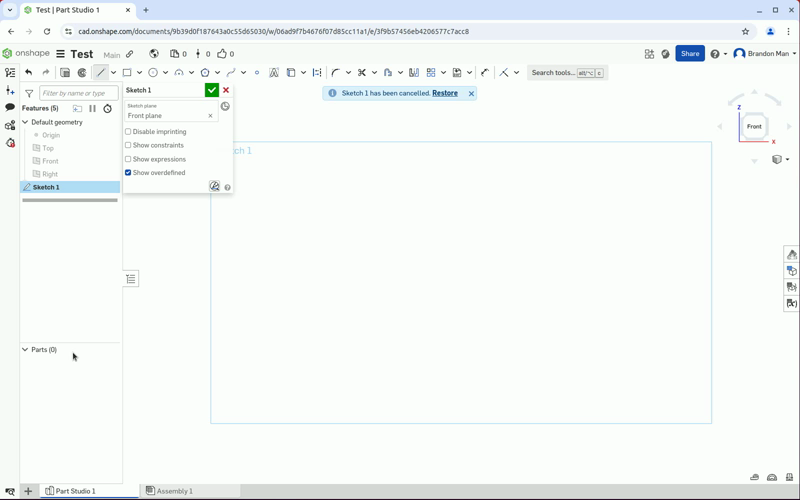
key_down(shift)
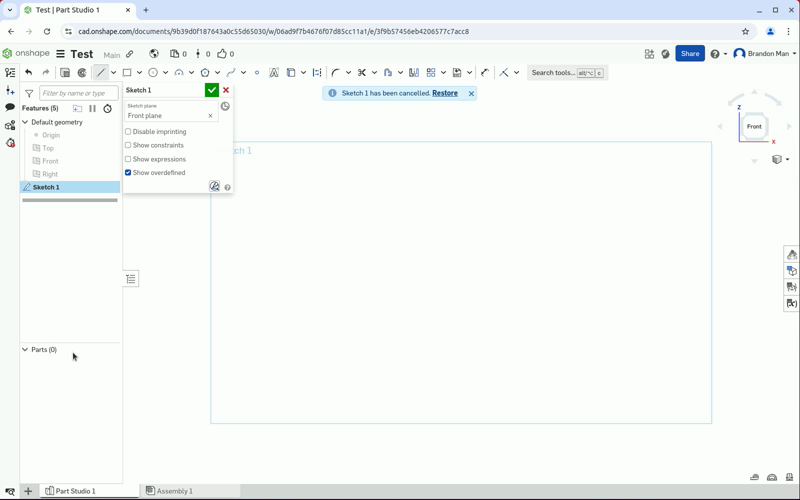
mouse_move(464, 313)
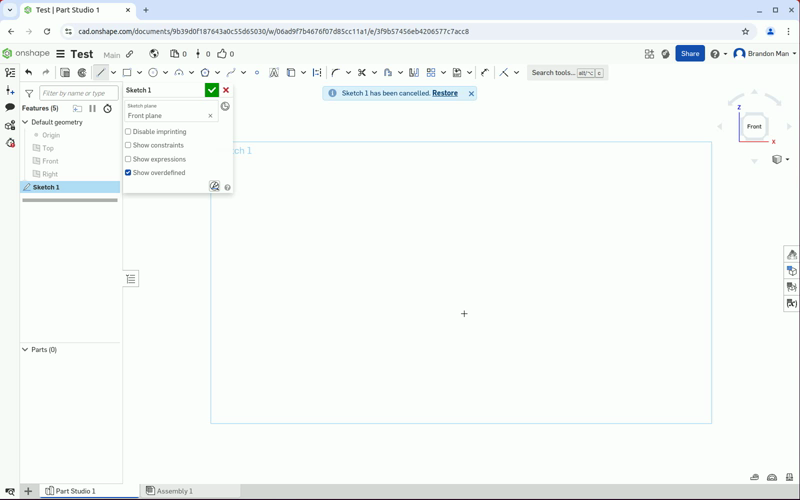
click(464, 313)
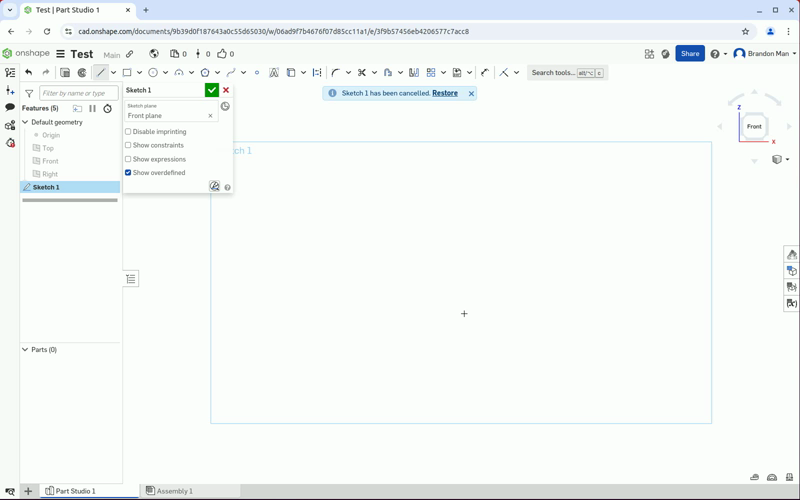
key_up(shift)
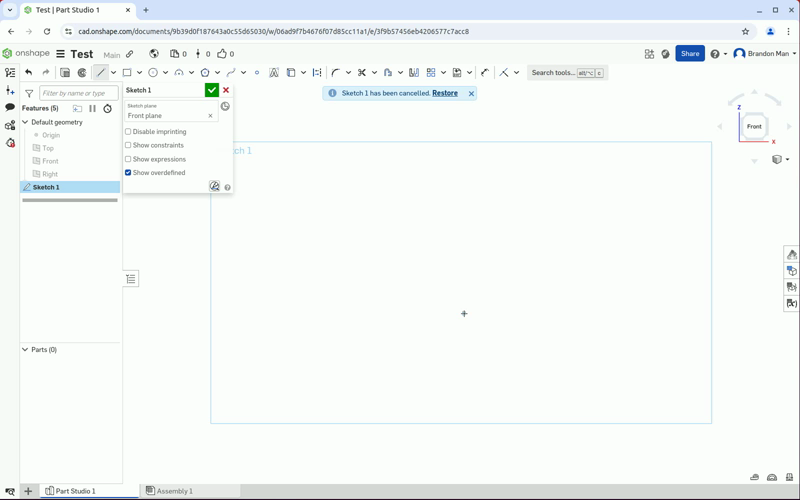
key_down(shift)
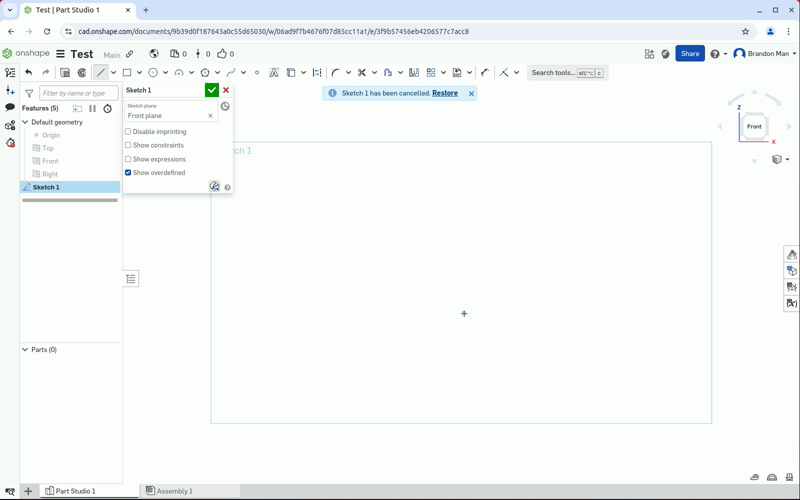
mouse_move(494, 313)
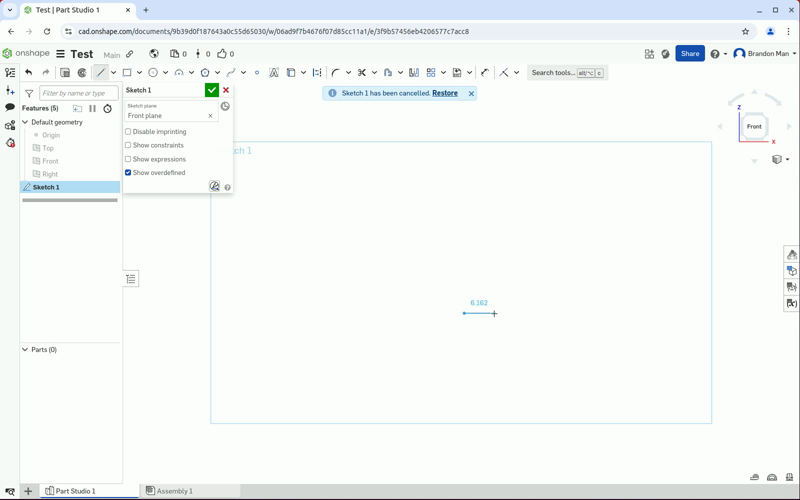
mouse_move(479, 313)
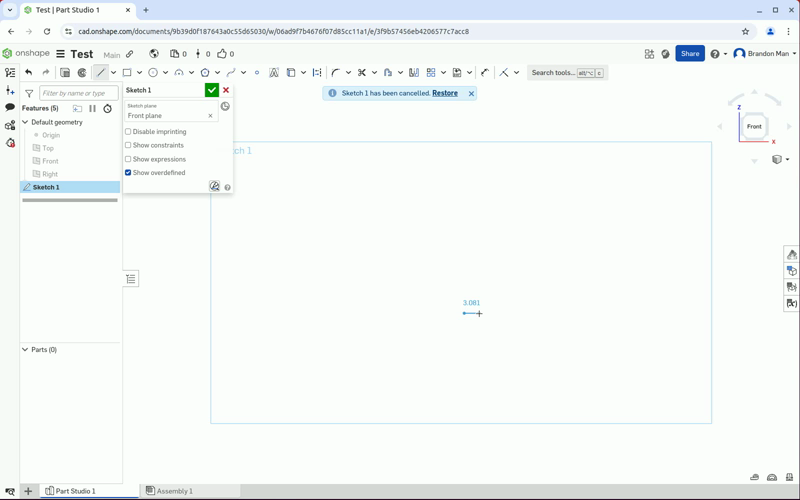
click(479, 313)
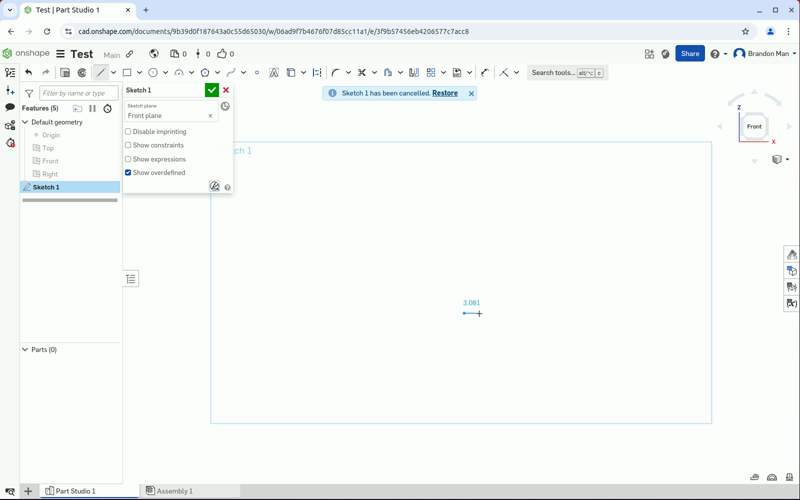
key_up(shift)
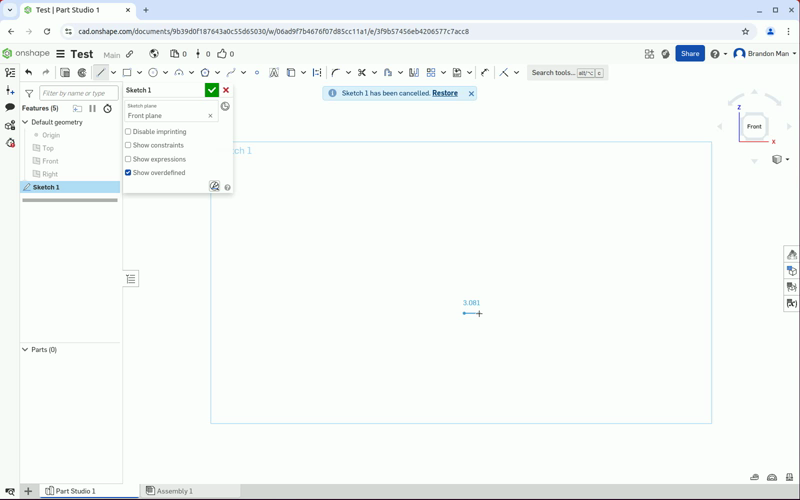
key_down(shift)
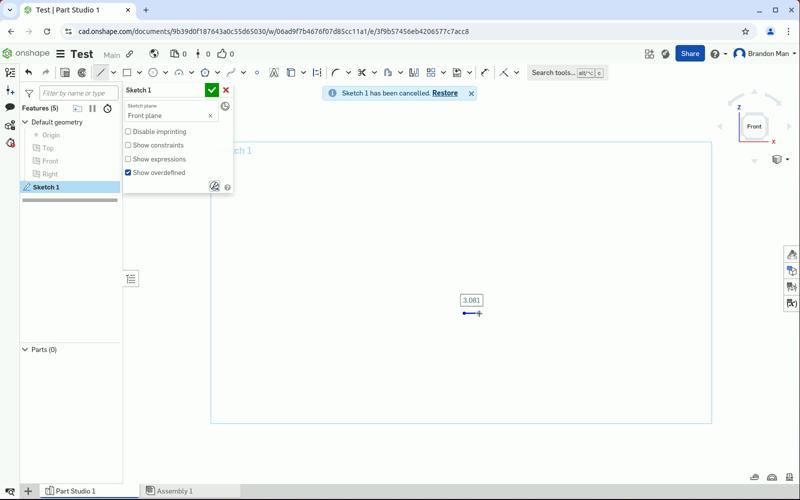
mouse_move(509, 313)
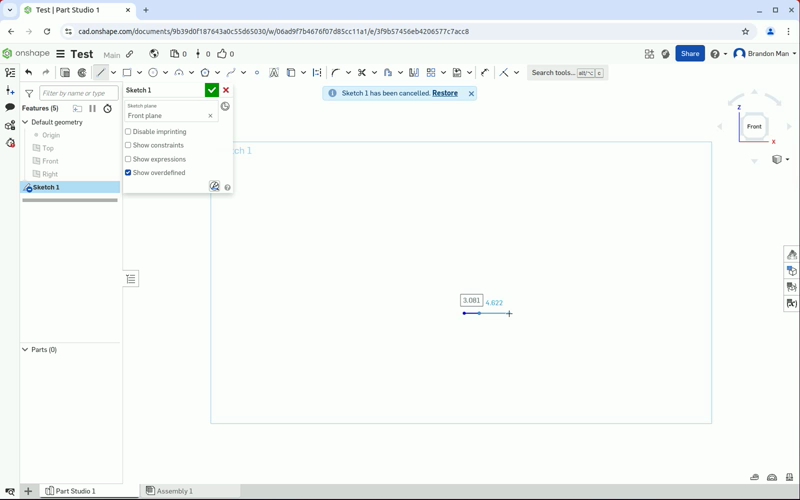
mouse_move(479, 302)
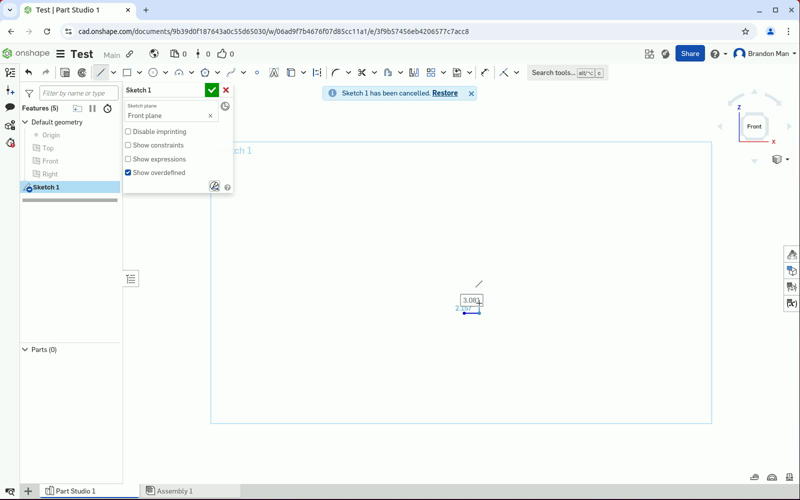
click(479, 302)
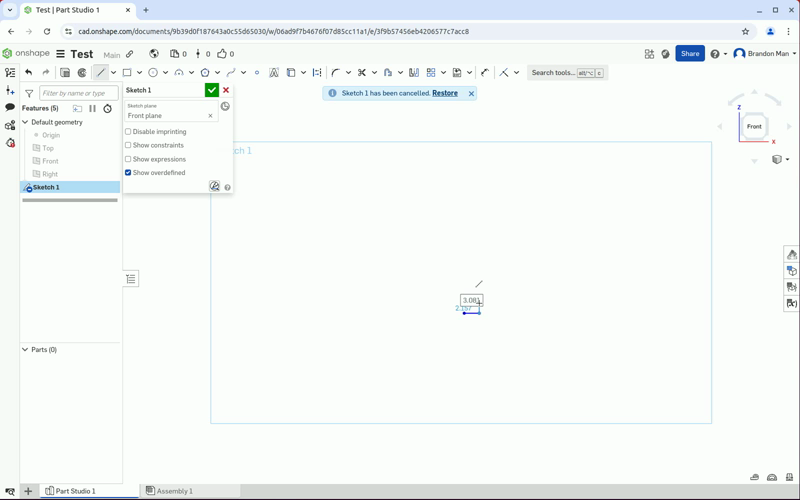
key_up(shift)
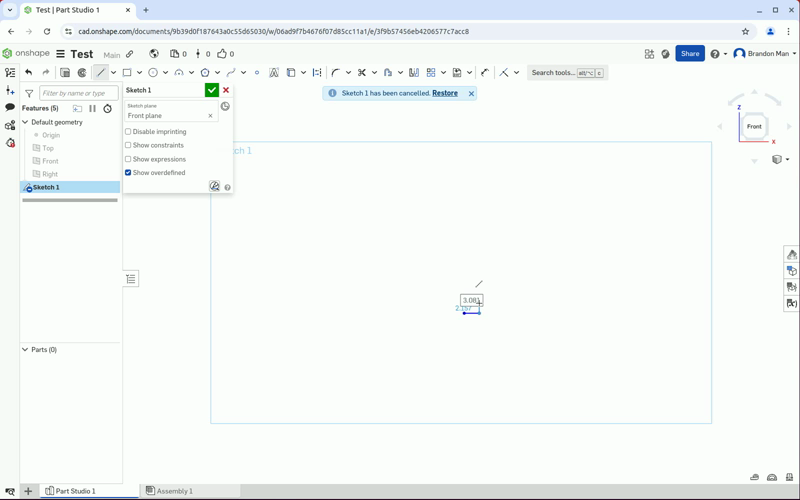
key_down(shift)
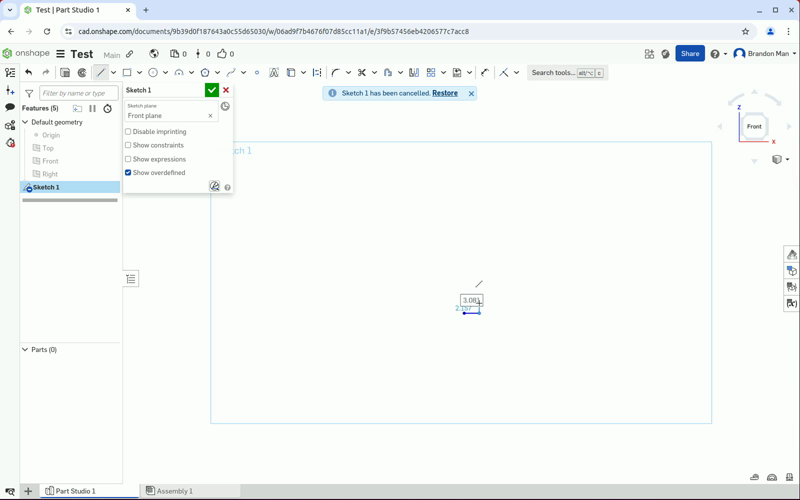
mouse_move(509, 302)
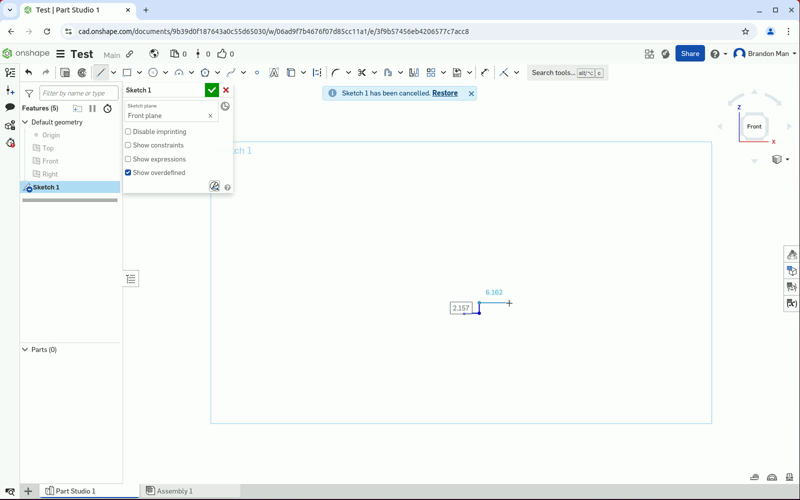
mouse_move(476, 302)
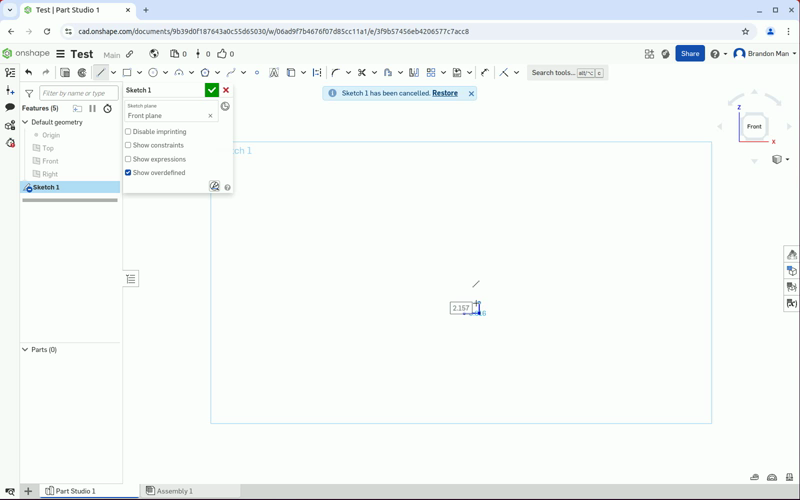
scroll(6)
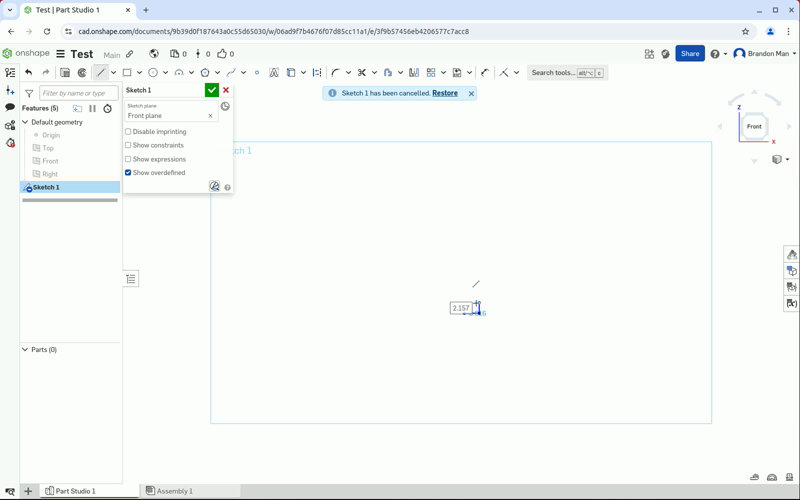
scroll(6)
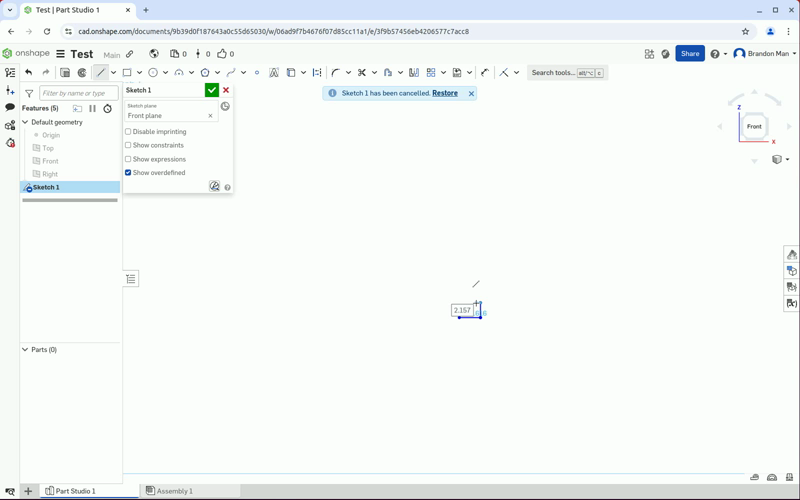
scroll(6)
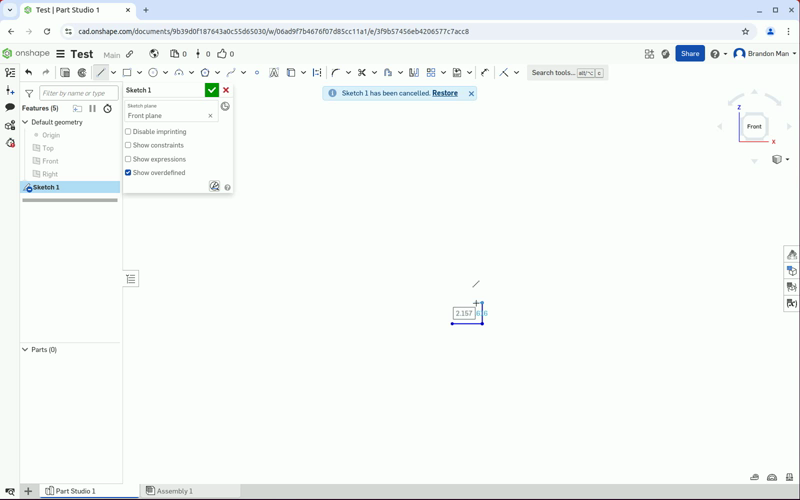
scroll(6)
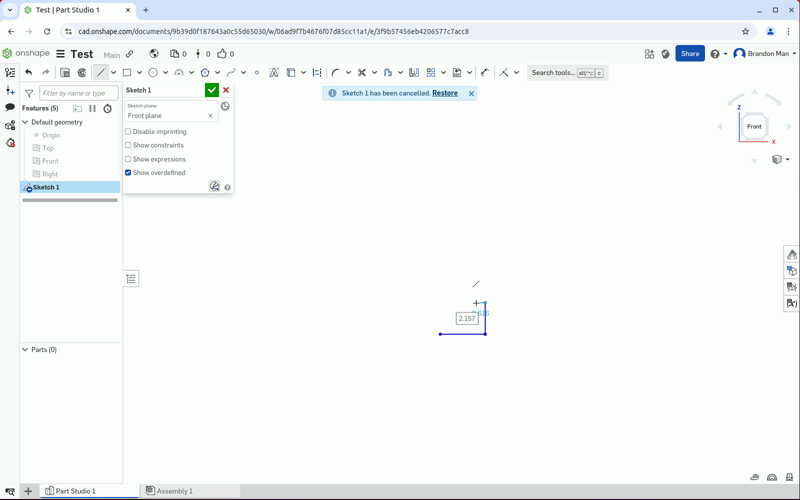
scroll(6)
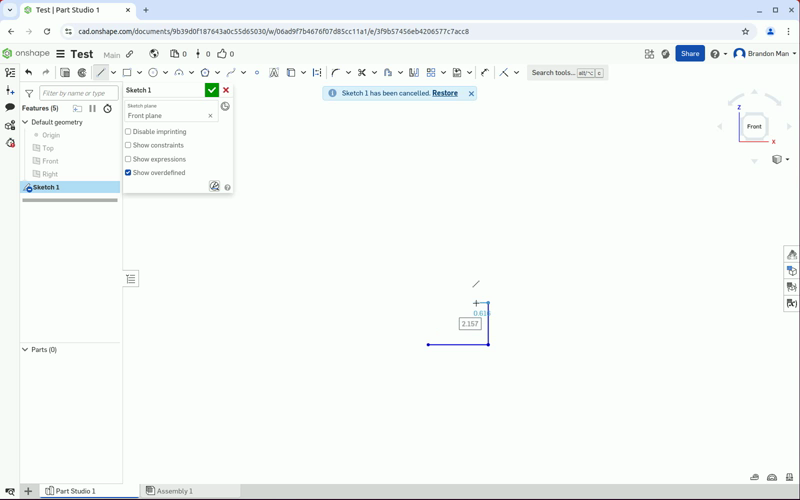
scroll(6)
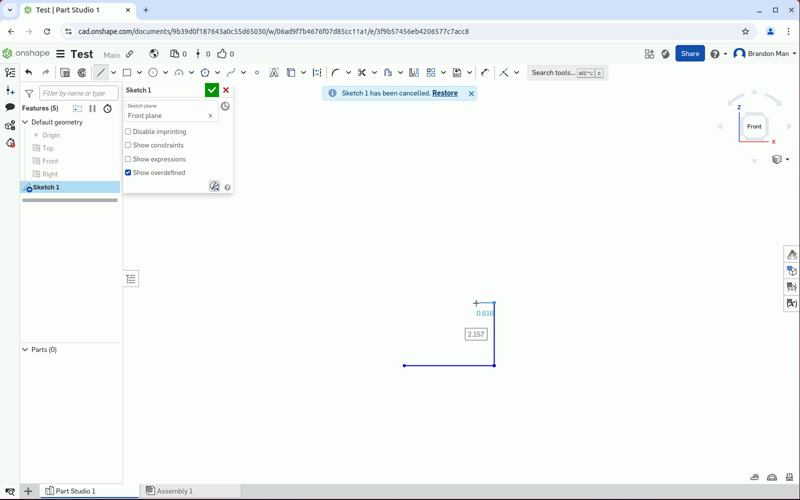
scroll(6)
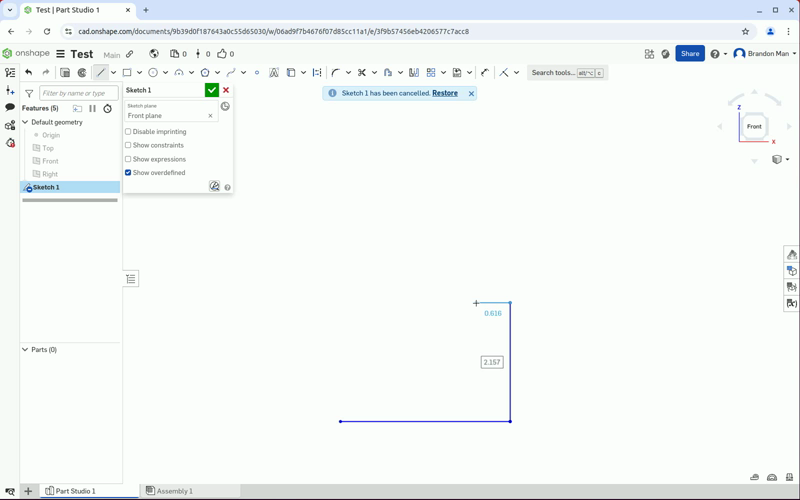
click(476, 302)
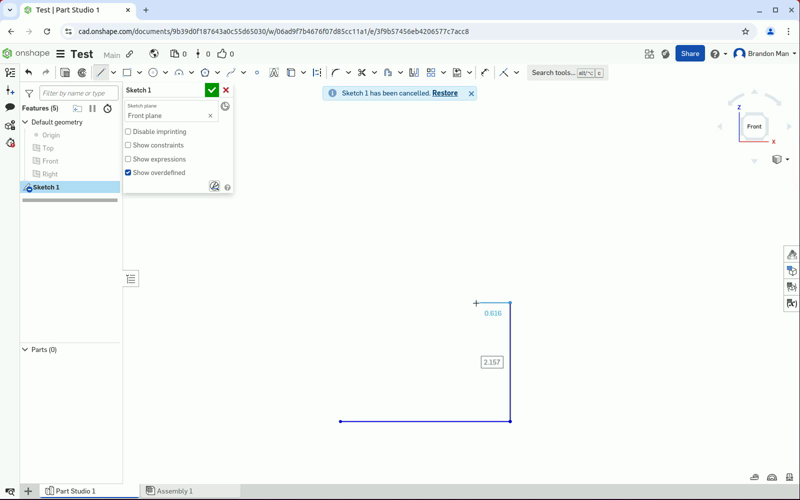
scroll(-6)
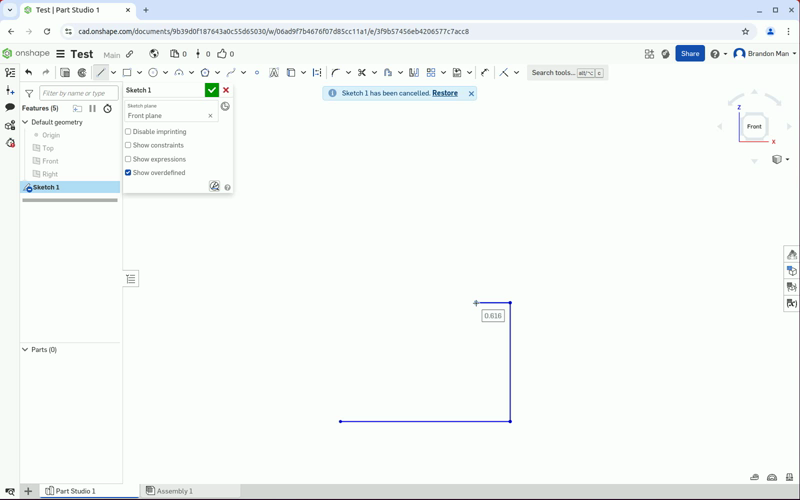
scroll(-6)
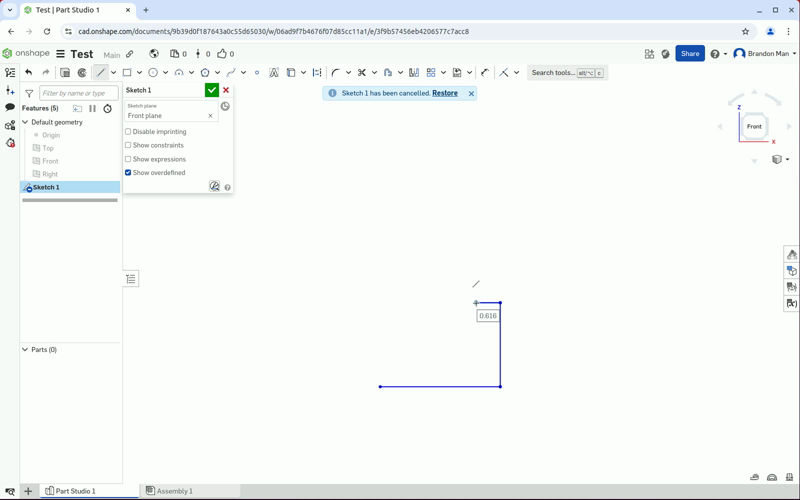
scroll(-6)
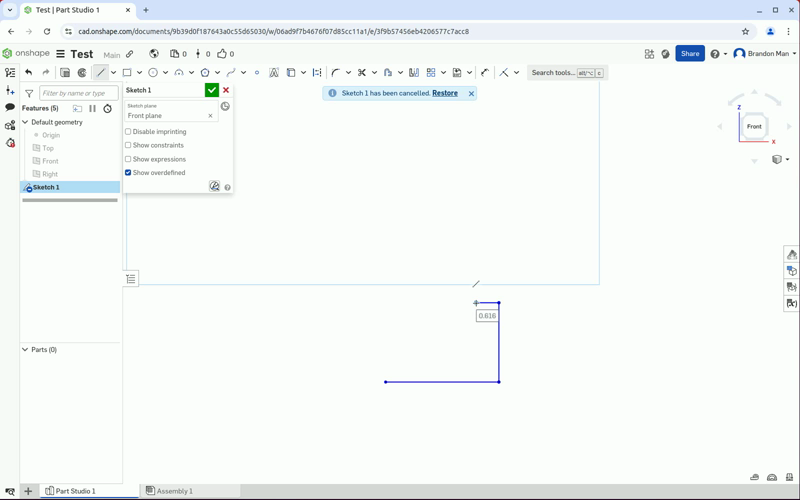
scroll(-6)
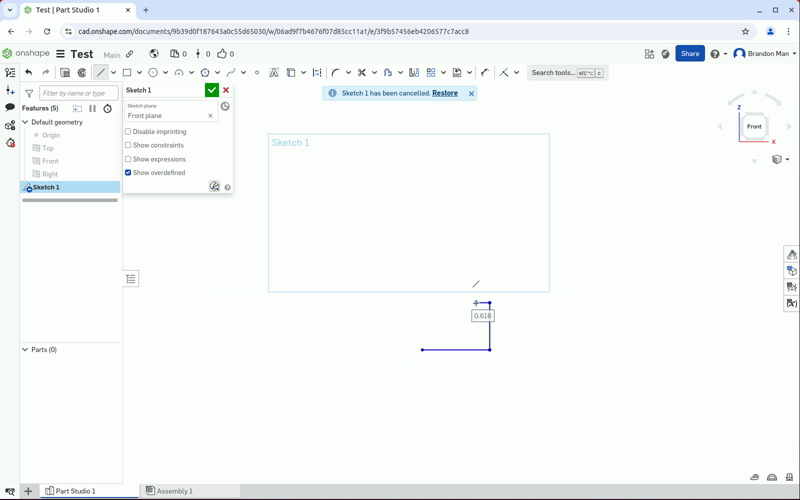
scroll(-6)
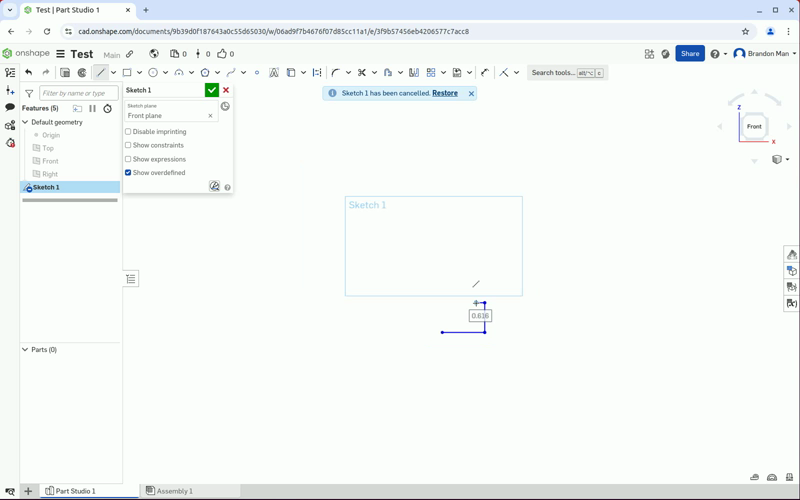
scroll(-6)
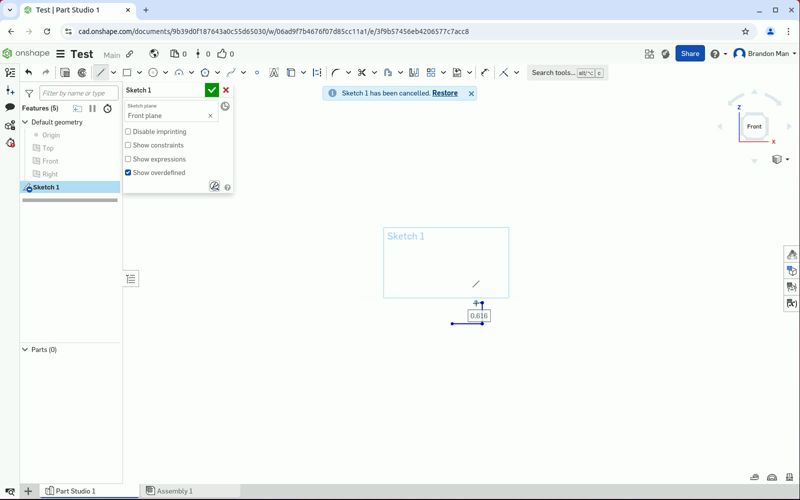
scroll(-6)
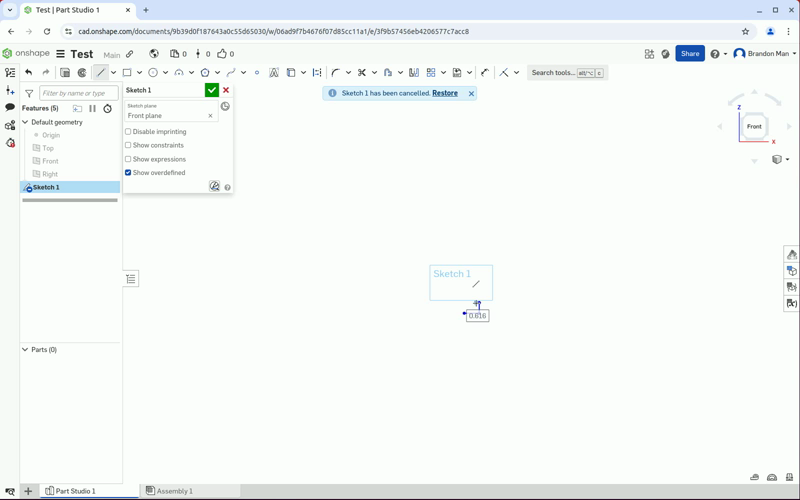
key_up(shift)
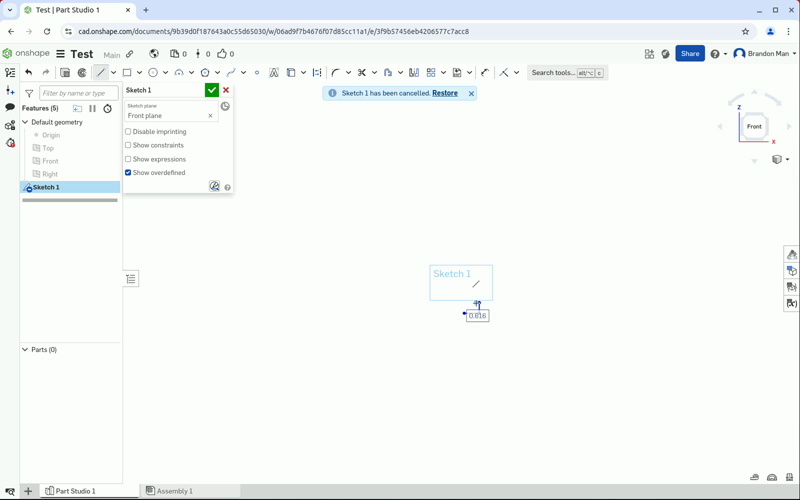
key_down(shift)
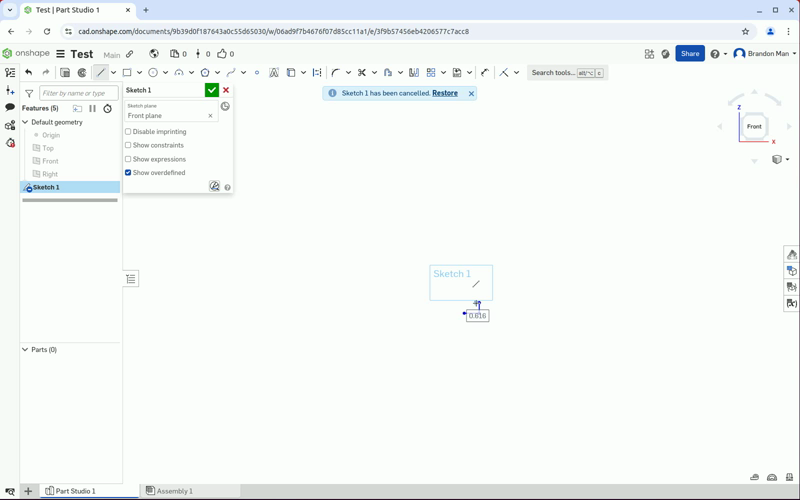
mouse_move(506, 302)
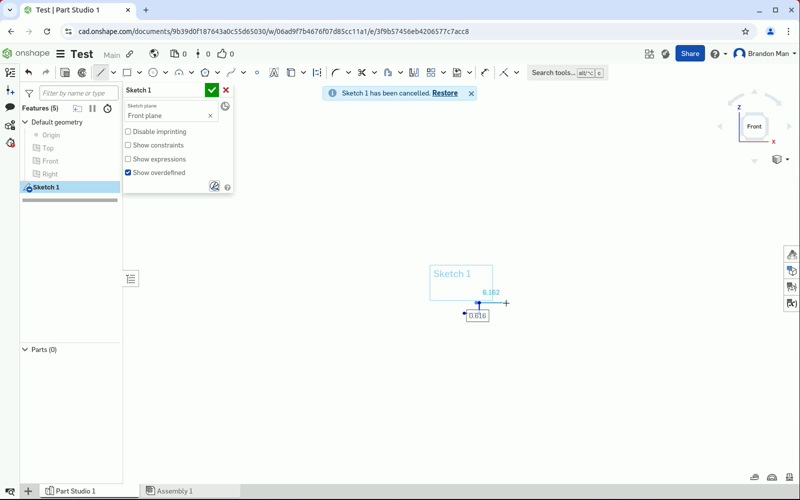
mouse_move(476, 307)
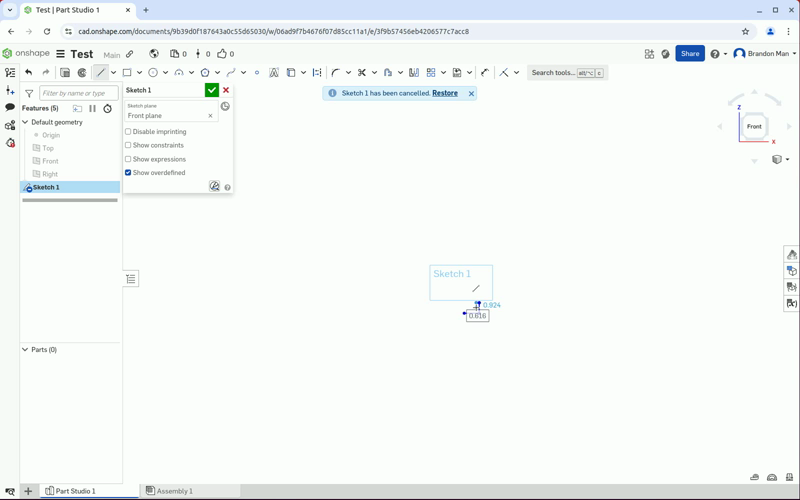
scroll(6)
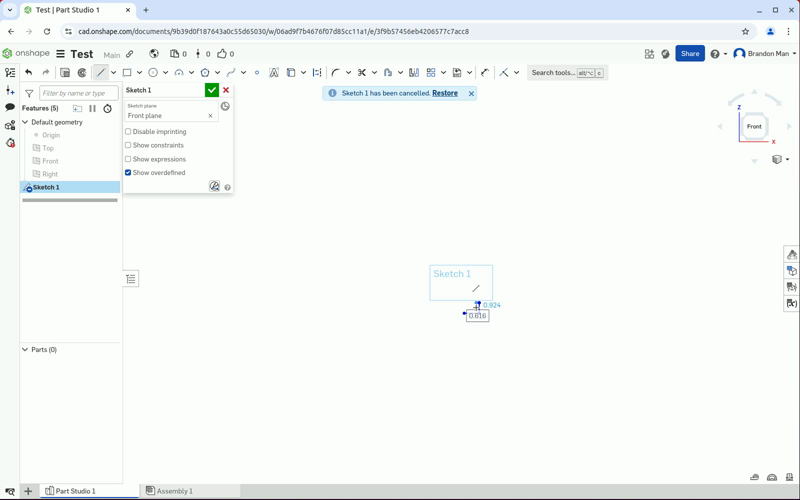
scroll(6)
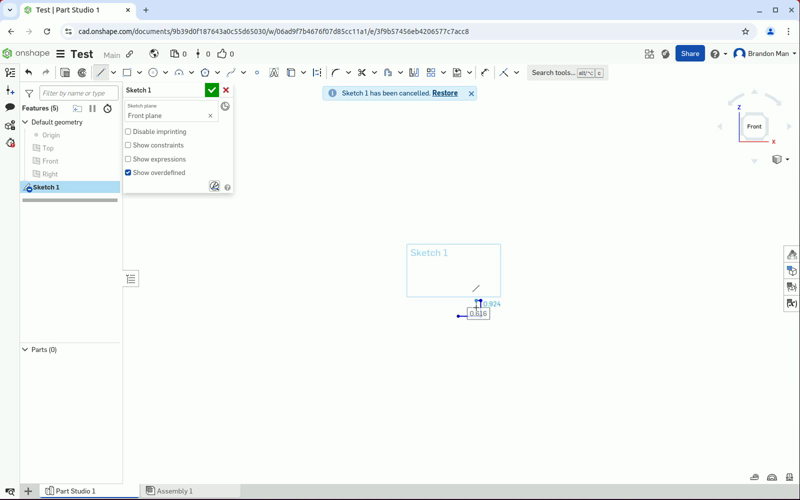
scroll(6)
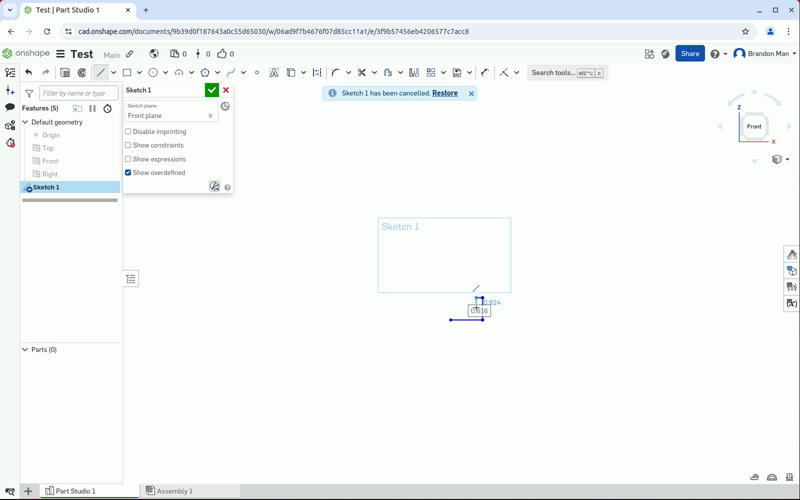
scroll(6)
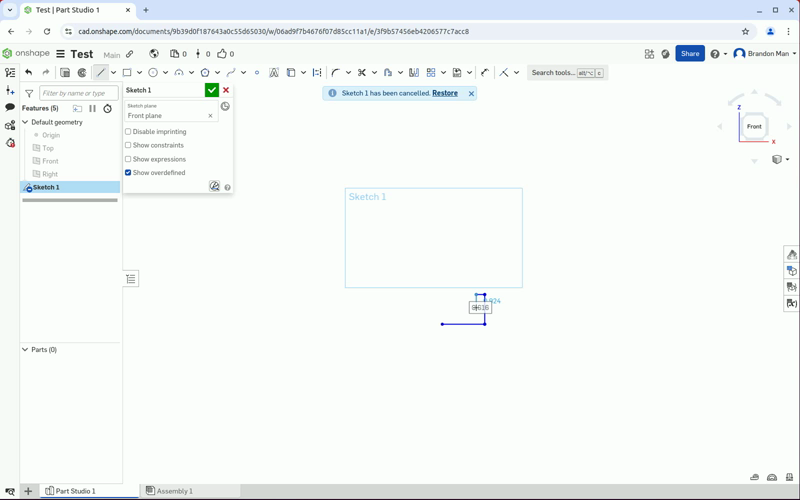
scroll(6)
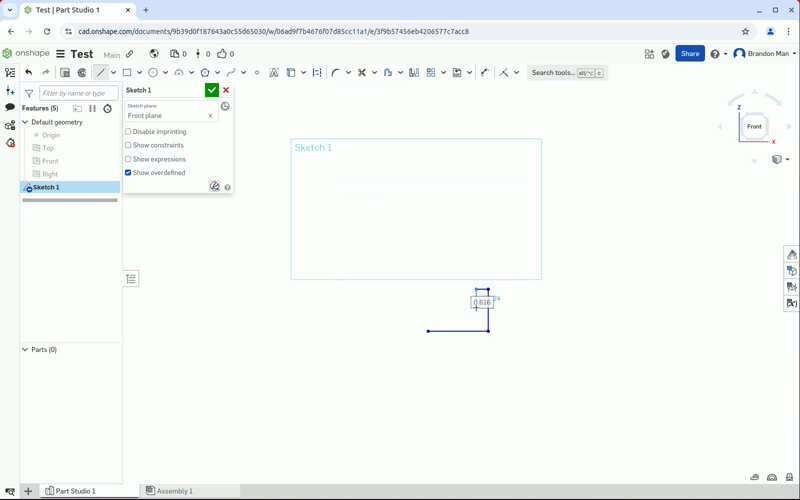
scroll(6)
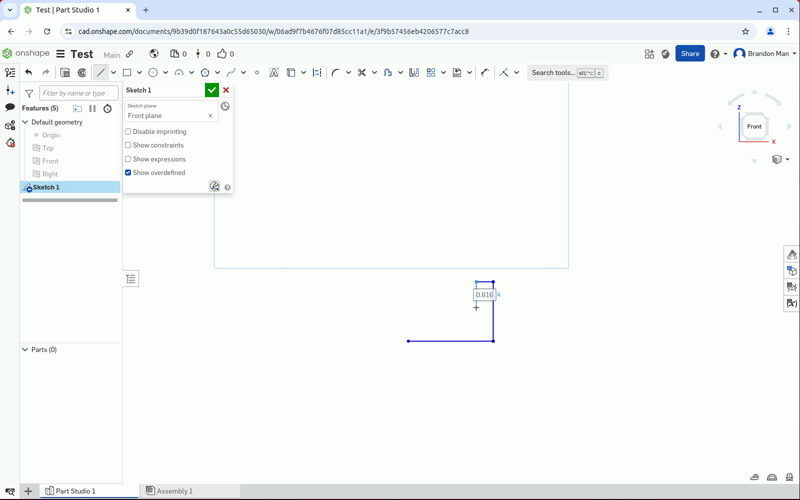
scroll(6)
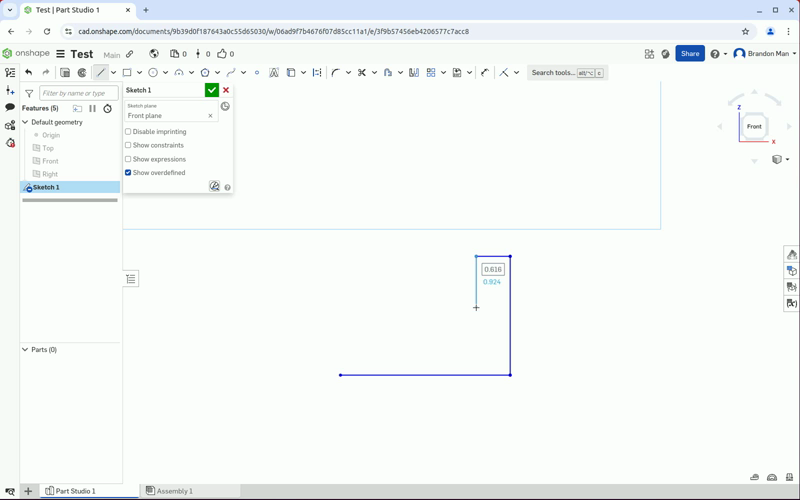
click(476, 307)
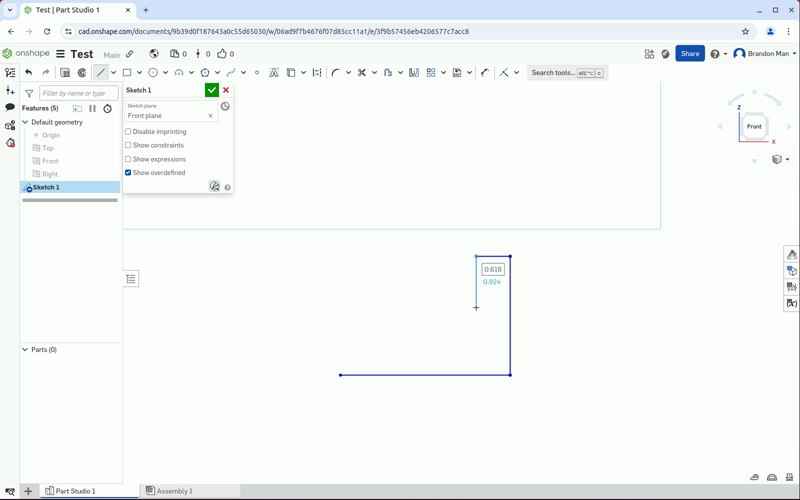
scroll(-6)
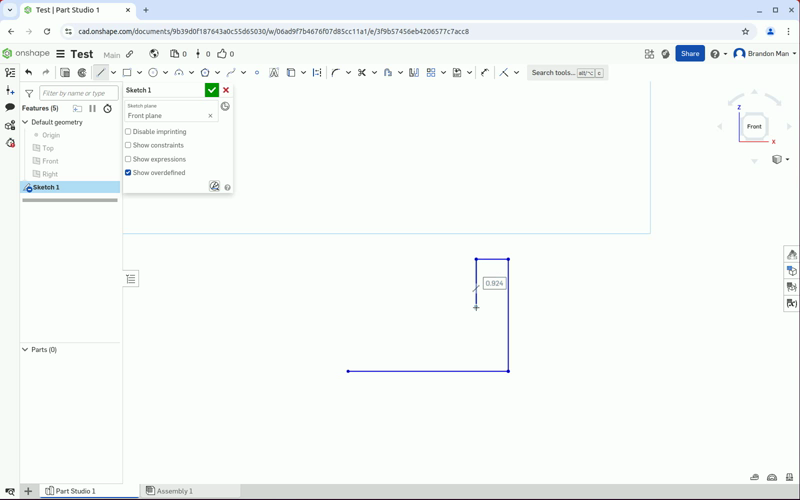
scroll(-6)
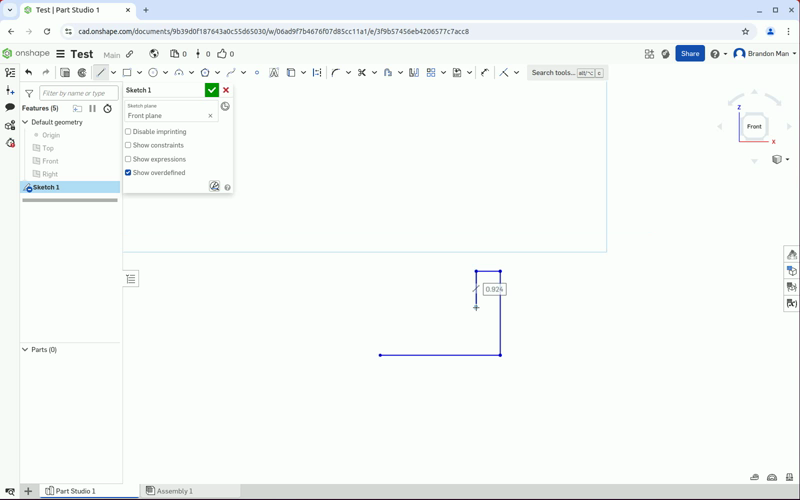
scroll(-6)
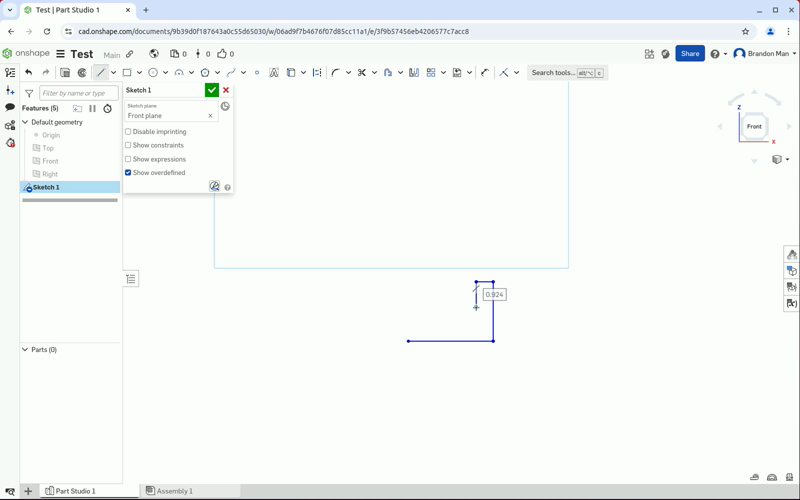
scroll(-6)
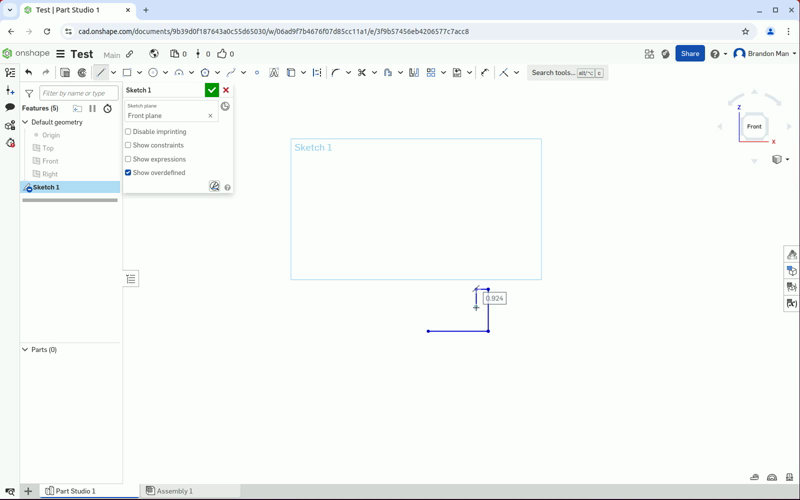
scroll(-6)
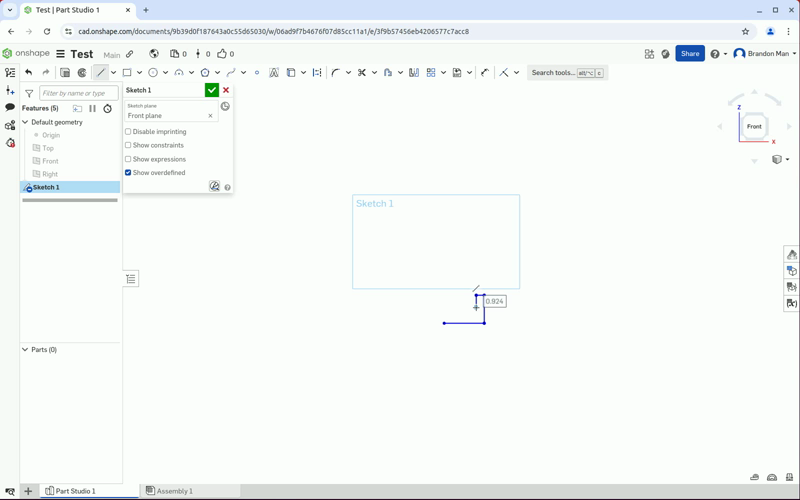
scroll(-6)
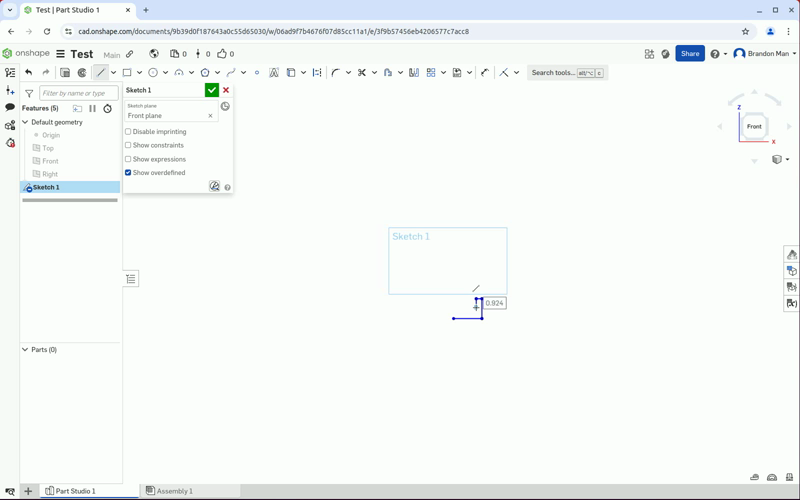
scroll(-6)
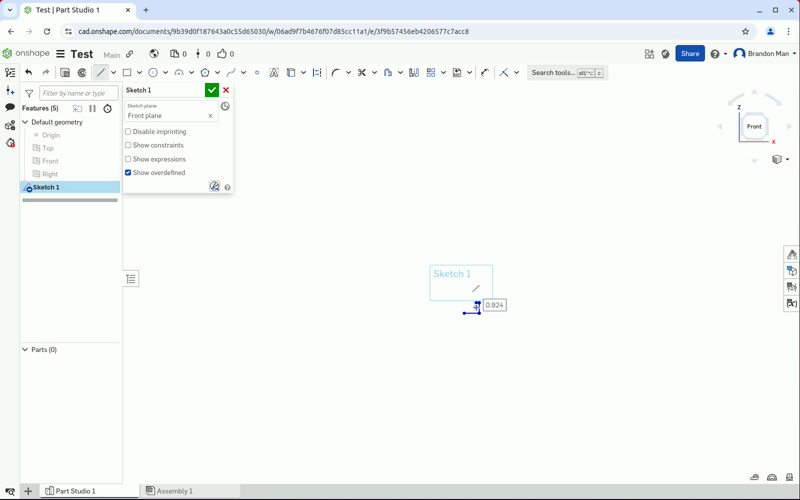
key_up(shift)
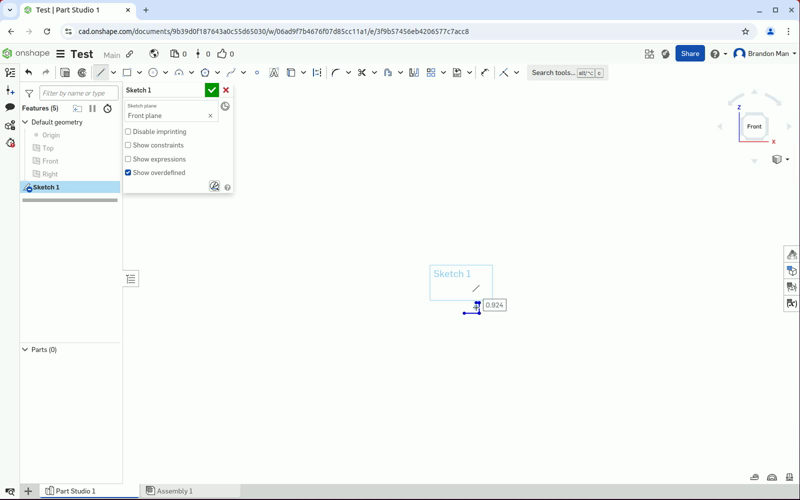
key_down(shift)
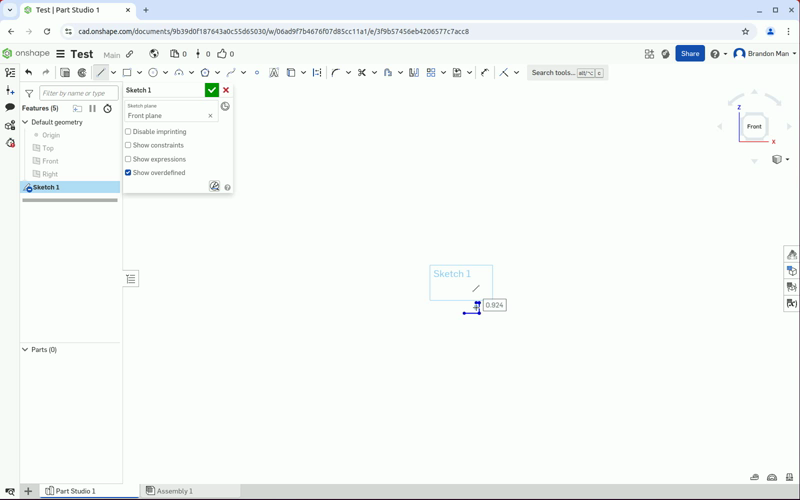
mouse_move(506, 307)
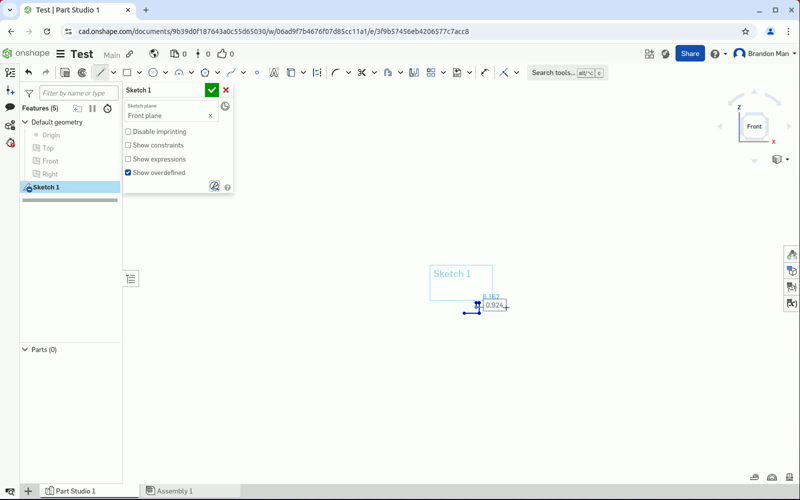
mouse_move(468, 307)
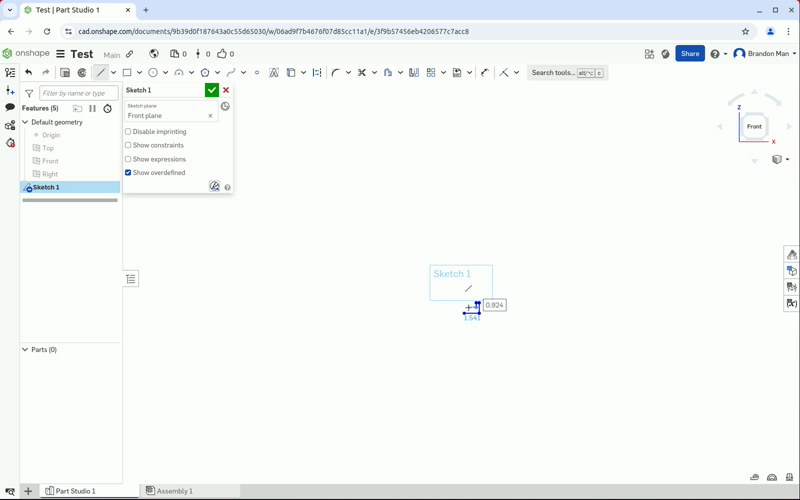
click(468, 307)
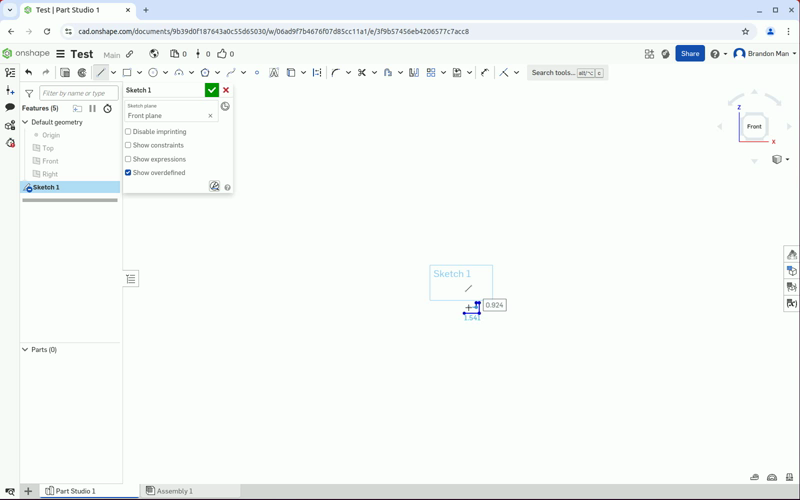
key_up(shift)
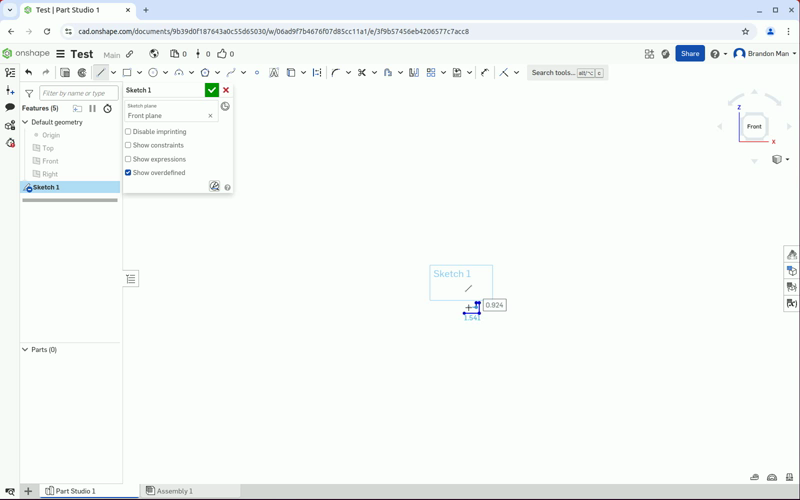
key_down(shift)
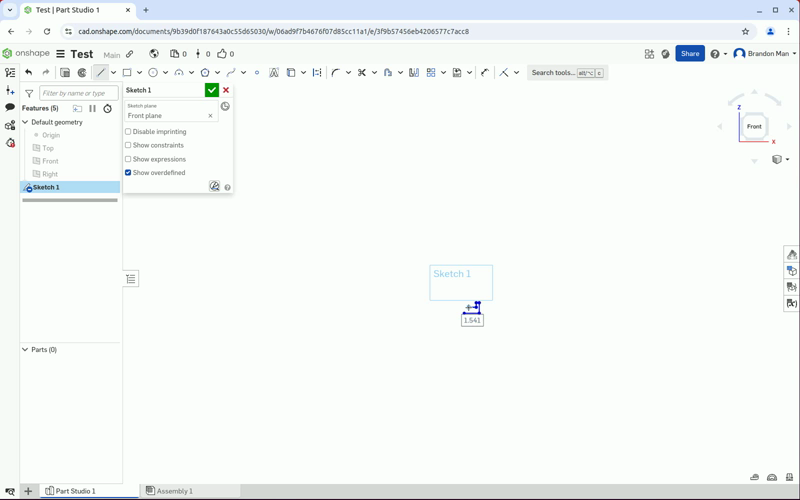
mouse_move(498, 307)
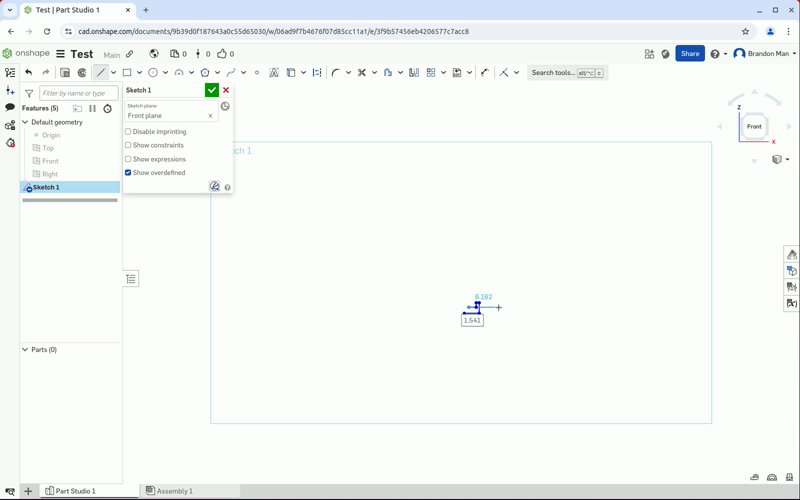
mouse_move(468, 295)
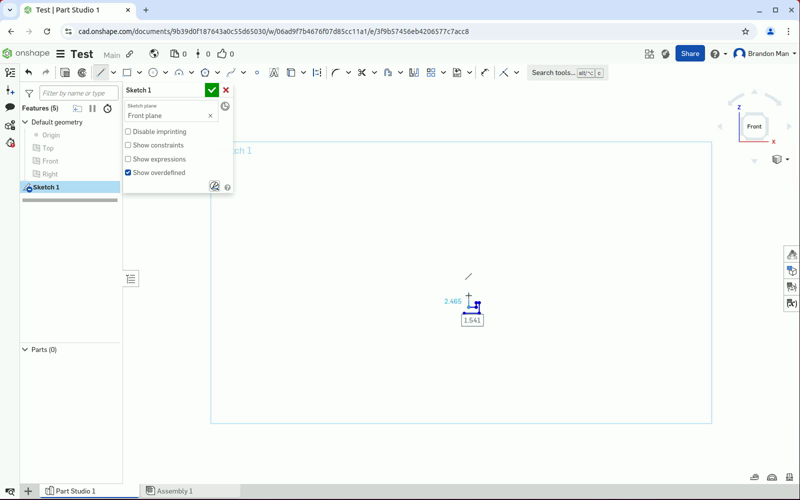
click(468, 295)
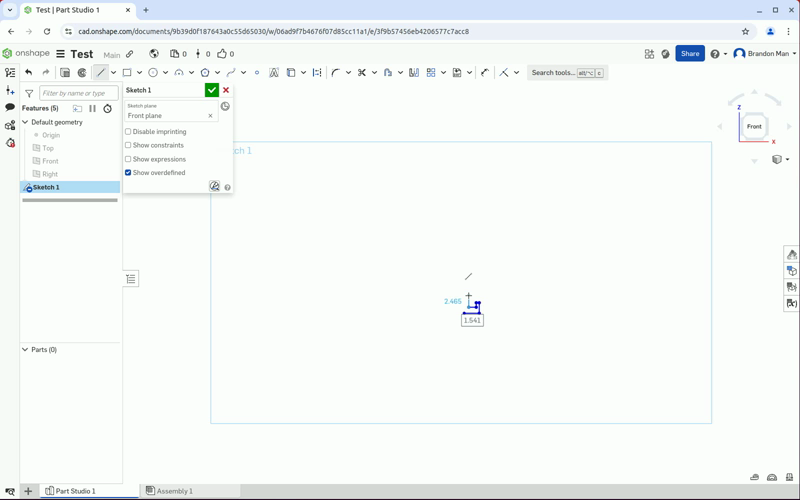
key_up(shift)
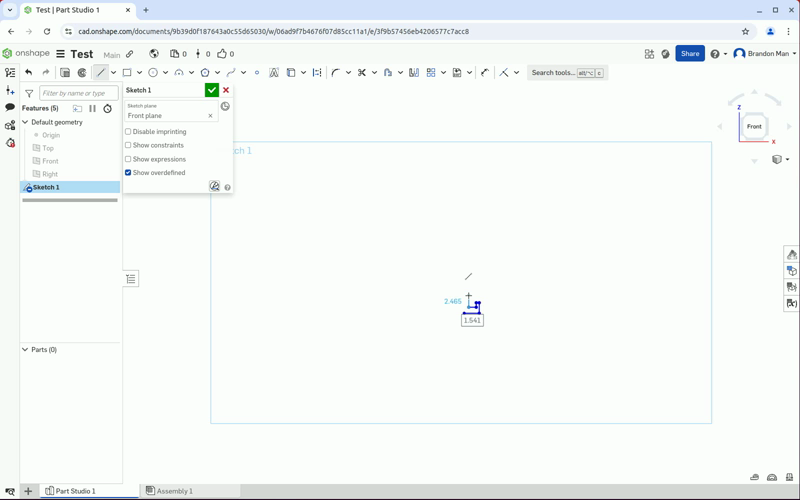
key_down(shift)
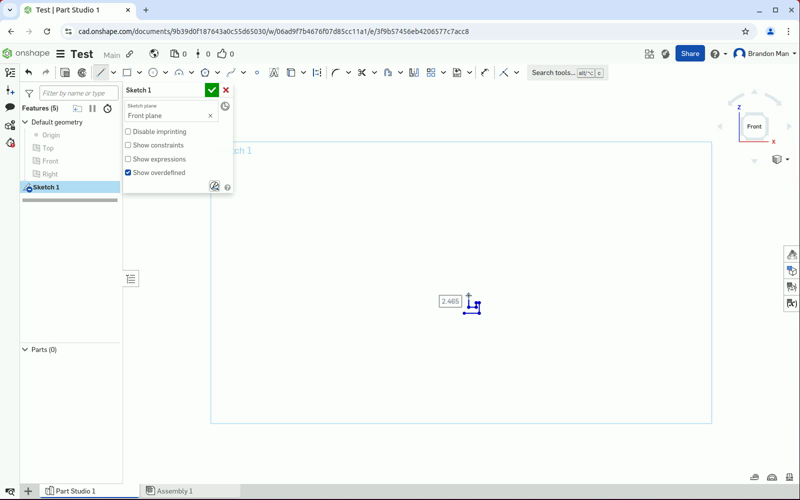
mouse_move(498, 295)
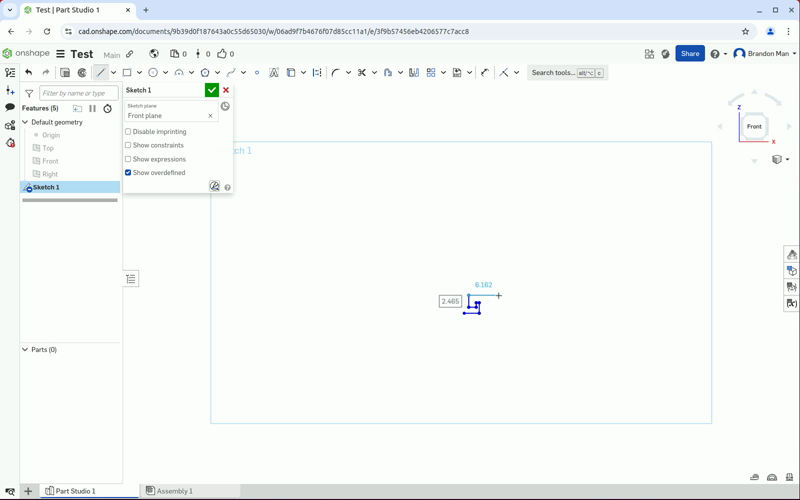
mouse_move(489, 295)
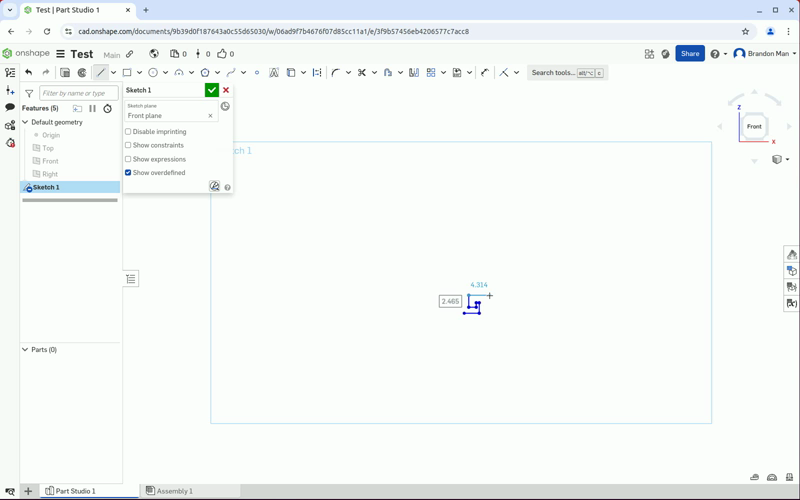
click(489, 295)
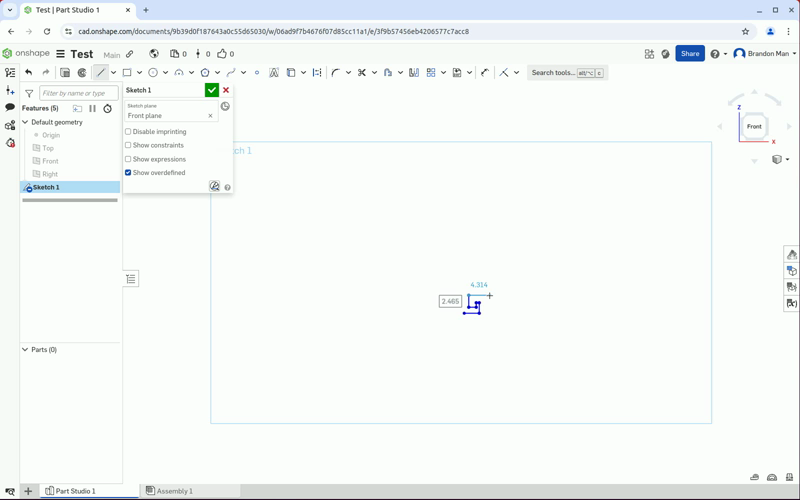
key_up(shift)
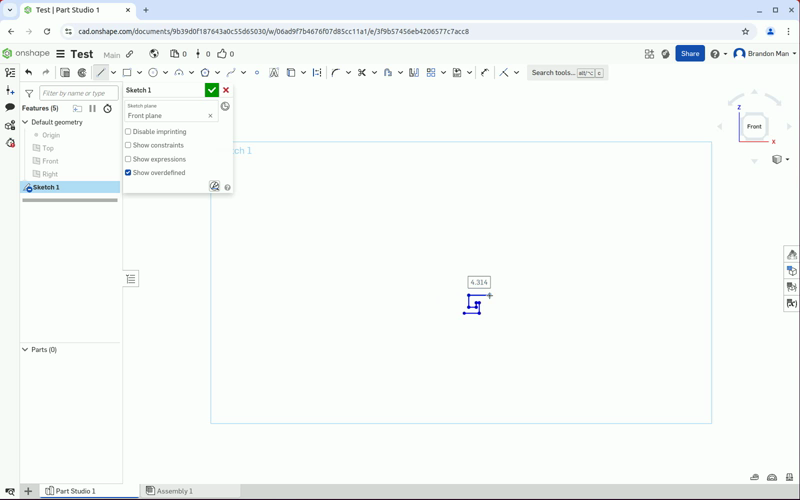
key(esc)
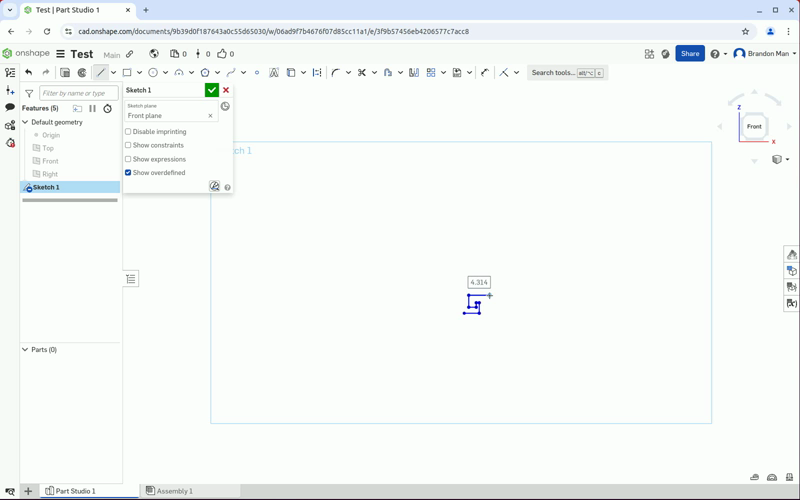
key(a)
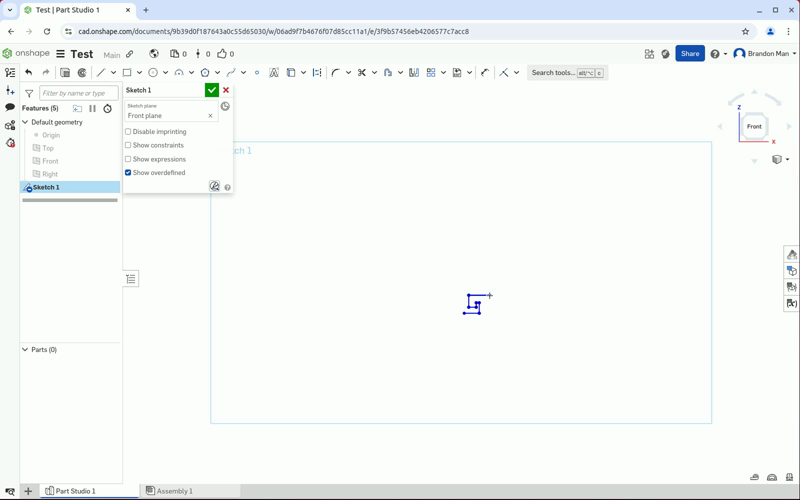
mouse_move(489, 295)
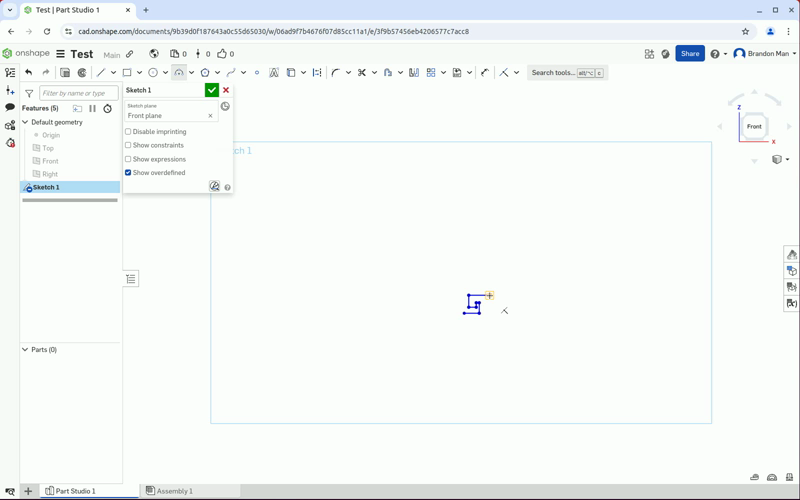
click(489, 295)
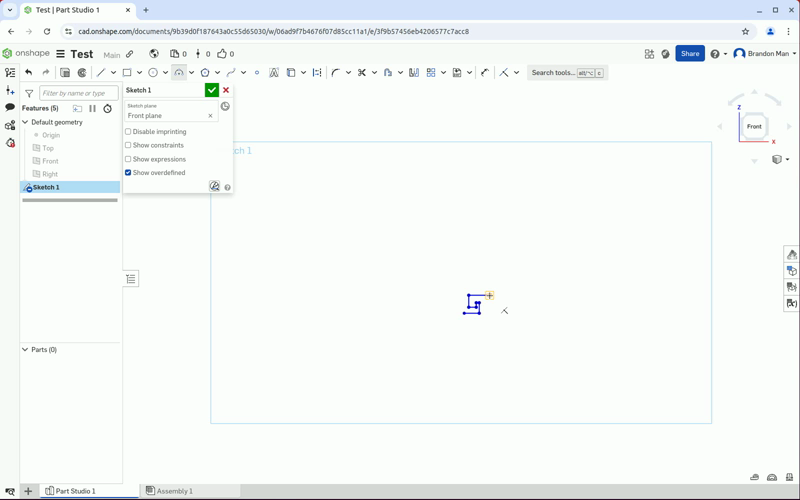
key_down(shift)
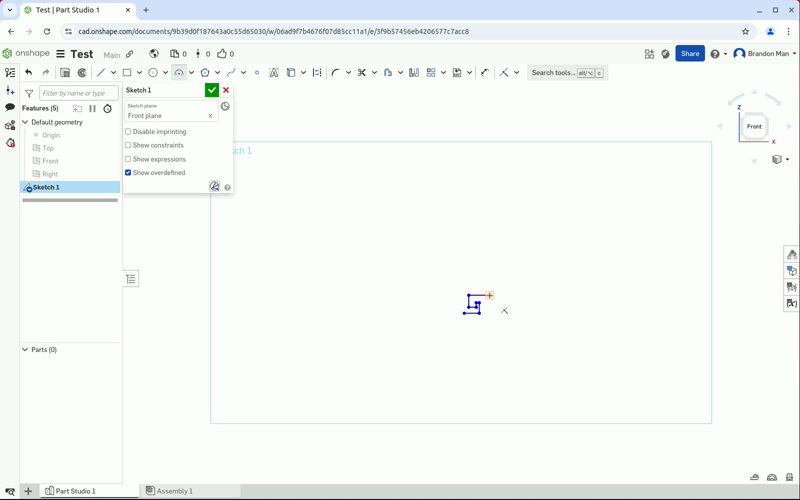
mouse_move(521, 170)
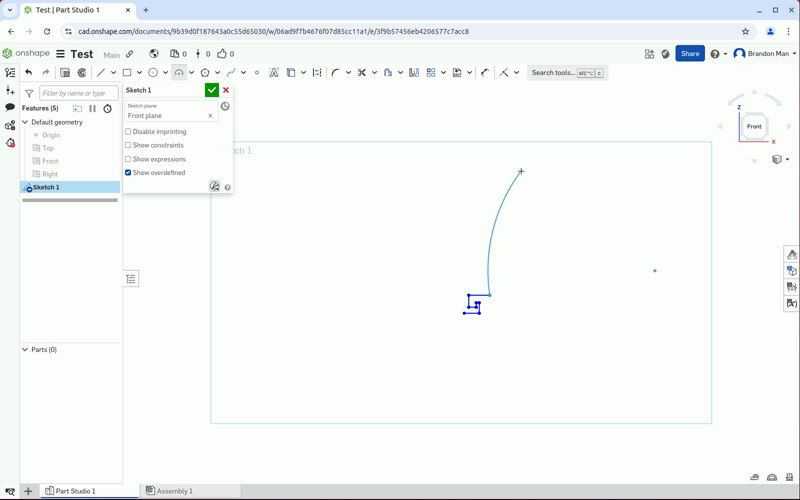
click(521, 170)
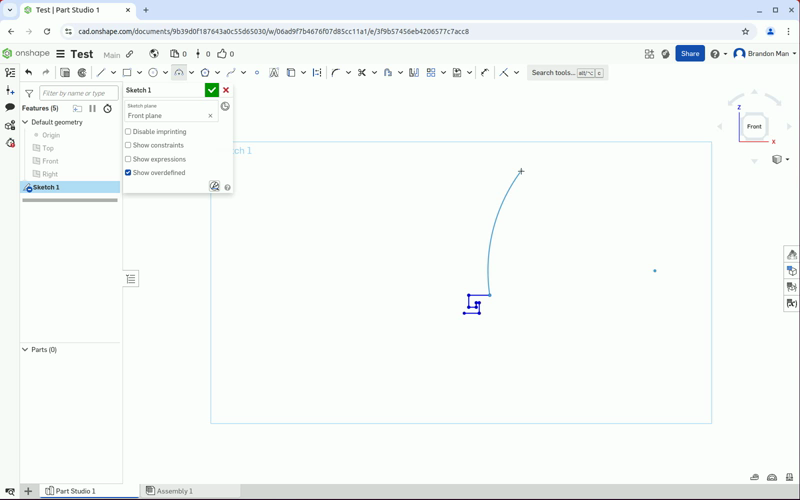
mouse_move(495, 230)
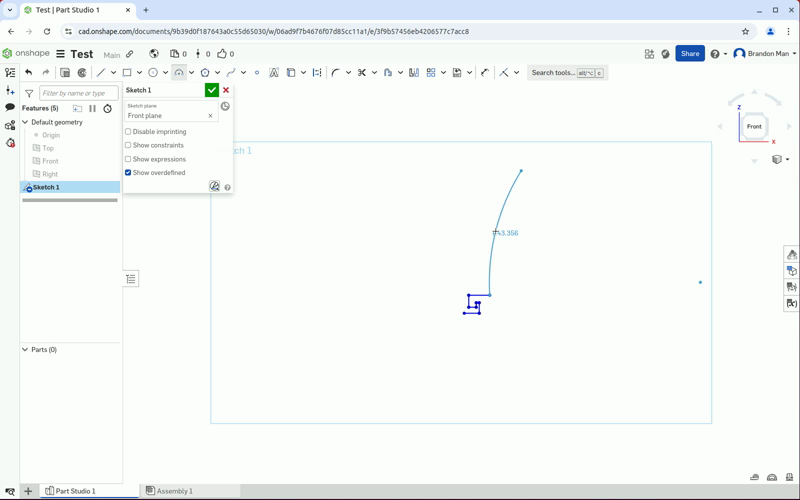
click(495, 230)
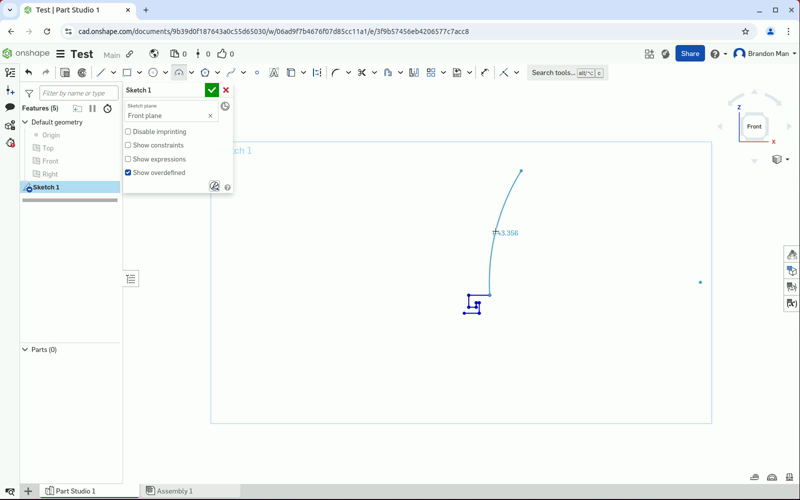
key_up(shift)
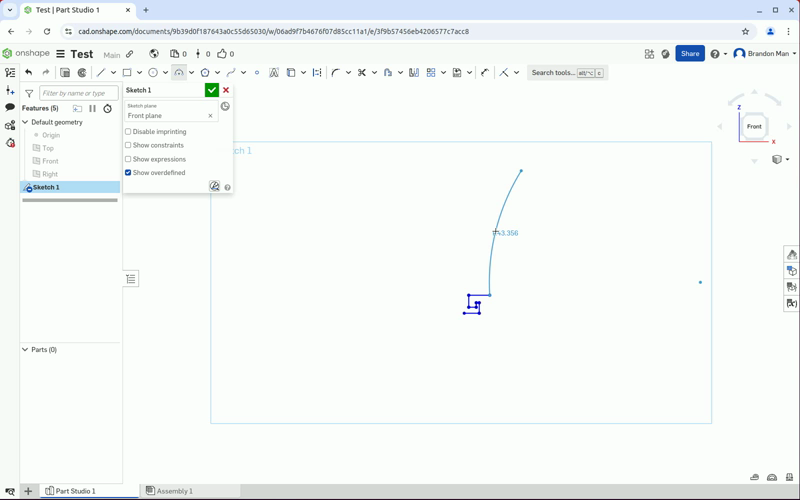
mouse_move(521, 170)
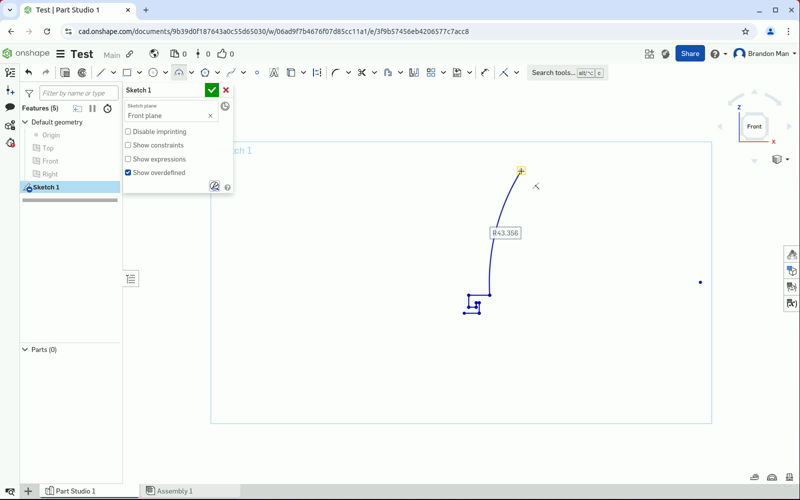
click(521, 170)
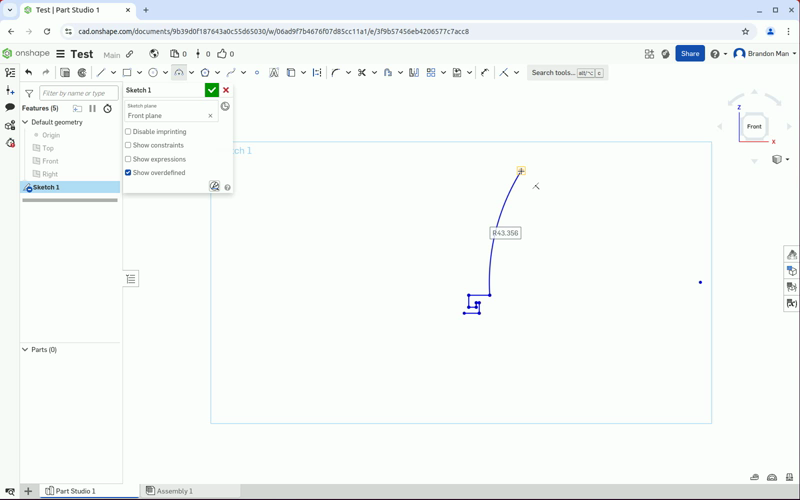
mouse_move(464, 313)
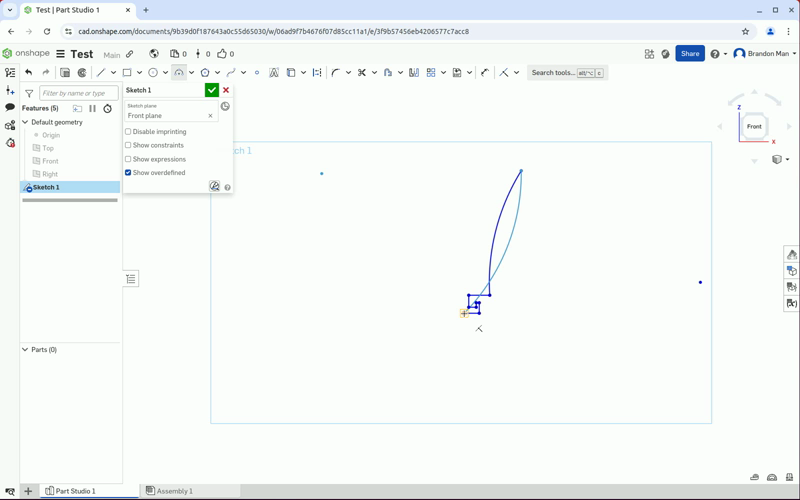
click(464, 313)
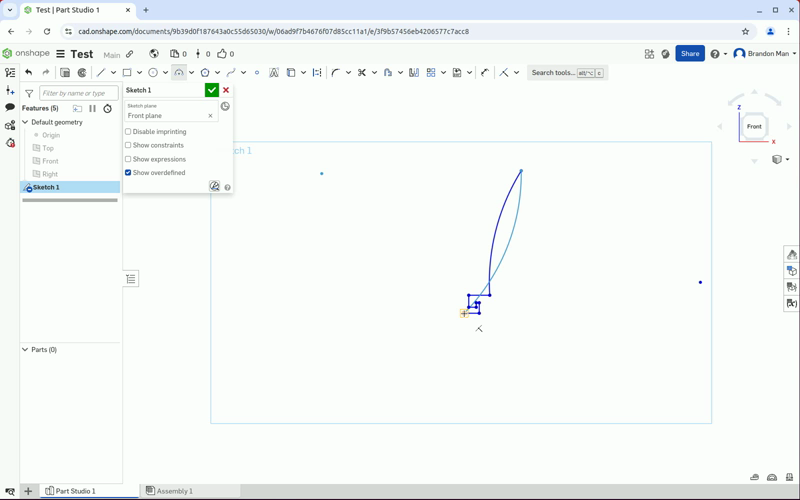
key_down(shift)
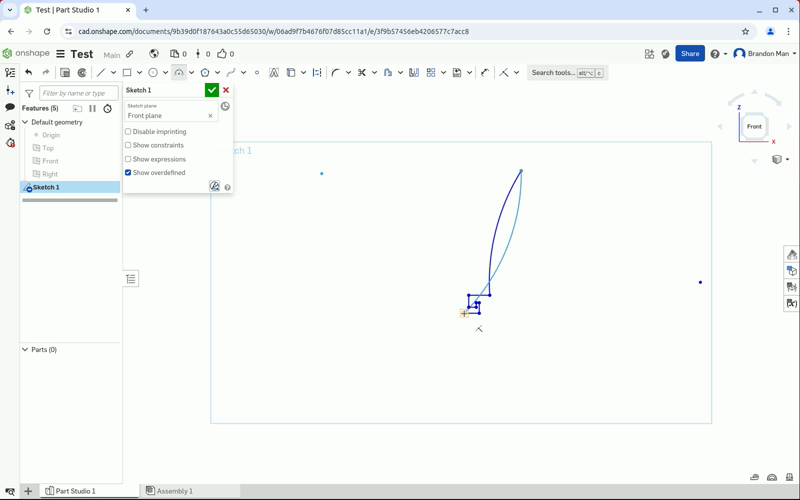
mouse_move(470, 233)
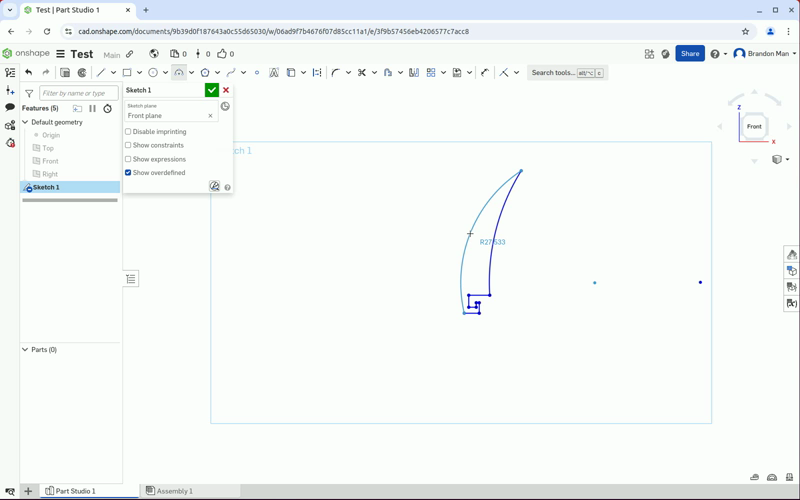
click(470, 233)
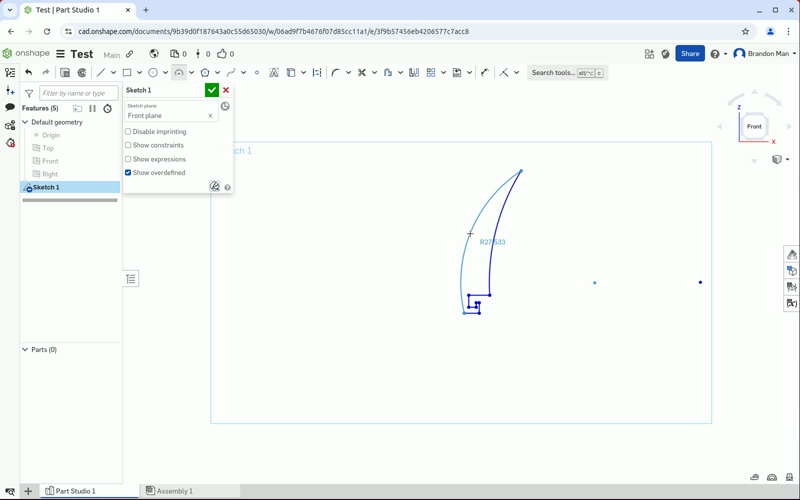
key_up(shift)
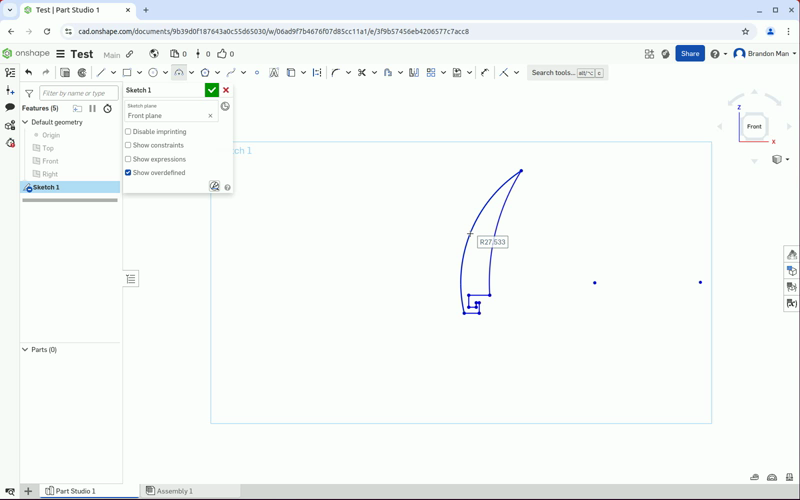
key(esc)
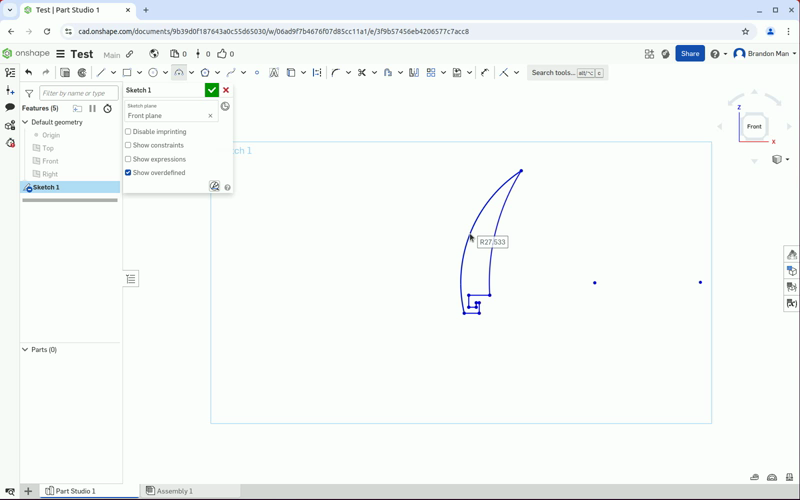
key(c)
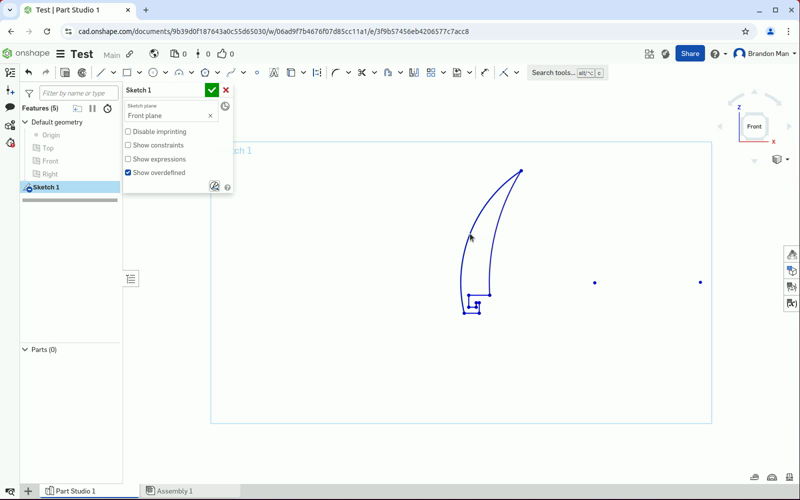
key_down(shift)
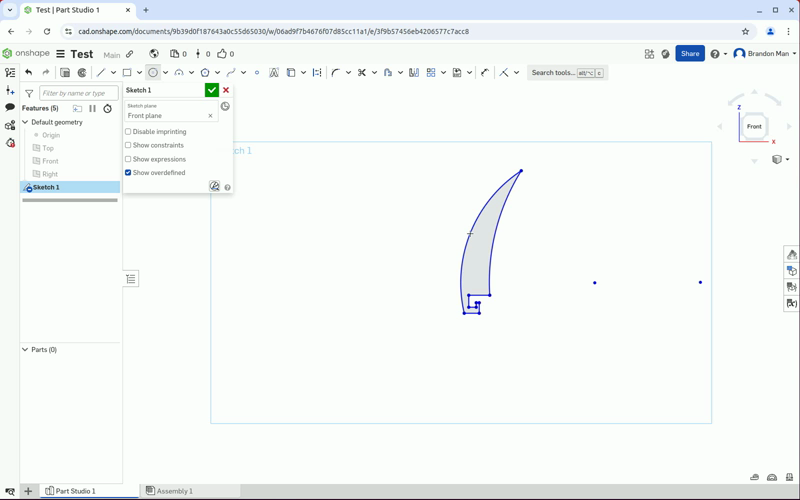
mouse_move(474, 283)
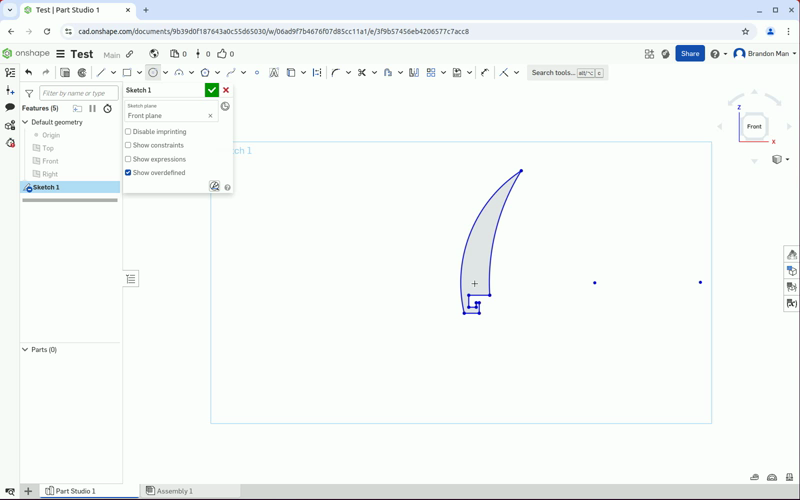
click(474, 283)
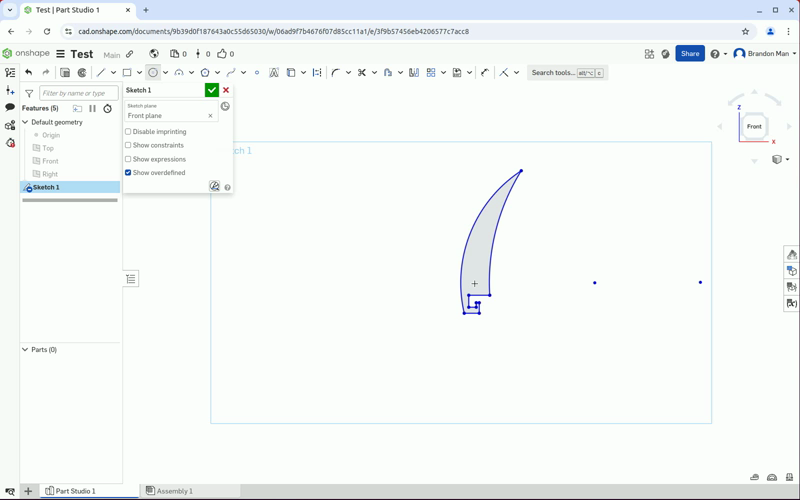
key_up(shift)
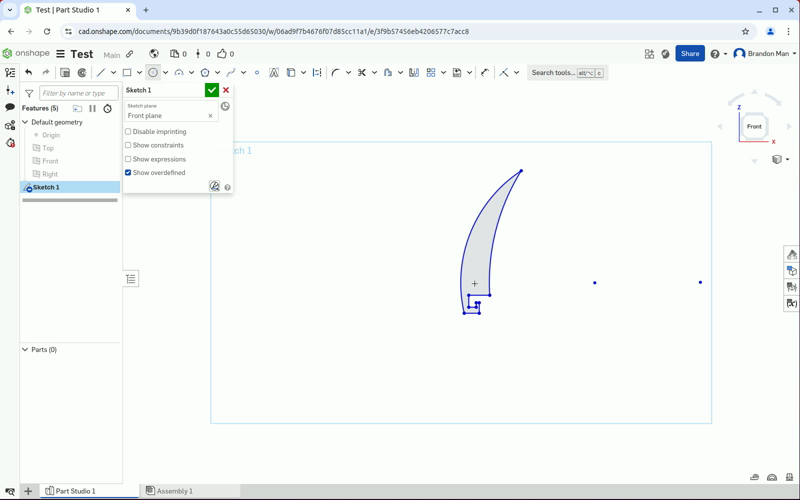
mouse_move(477, 283)
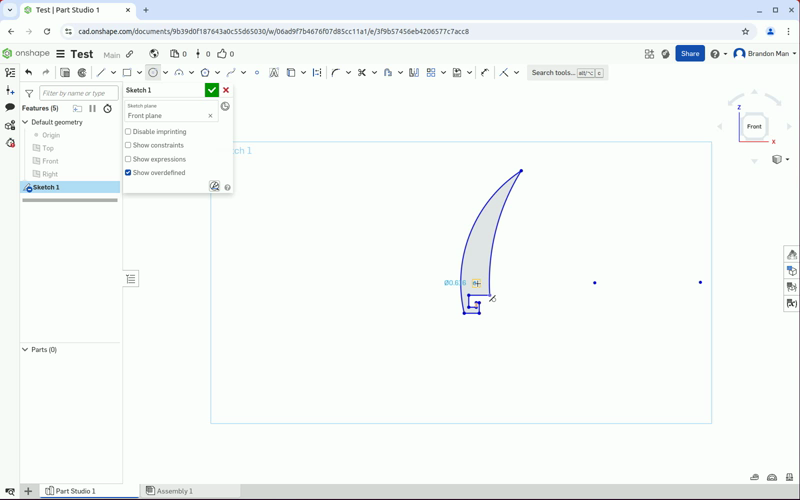
click(477, 283)
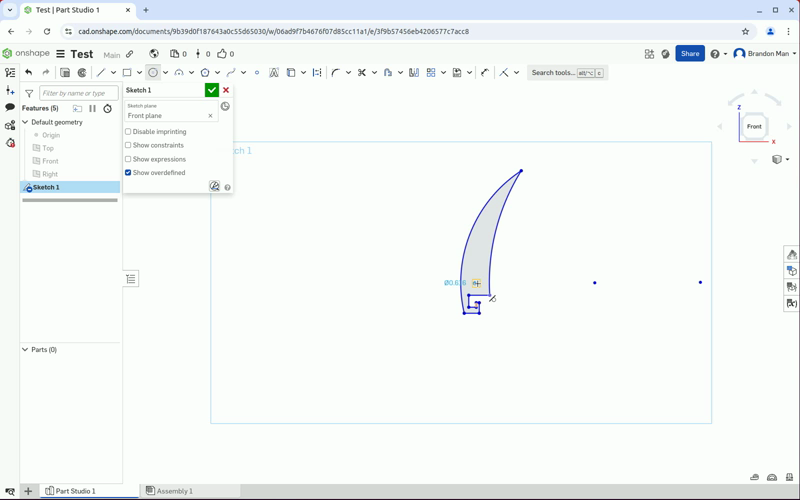
key(esc)
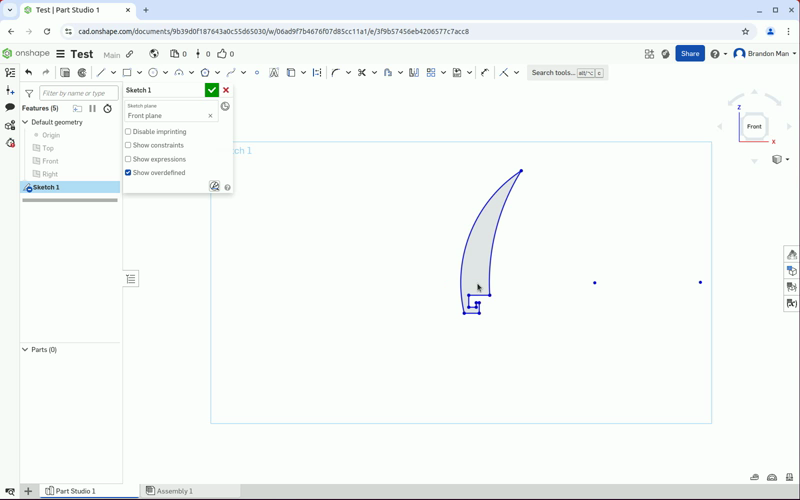
mouse_move(466, 298)
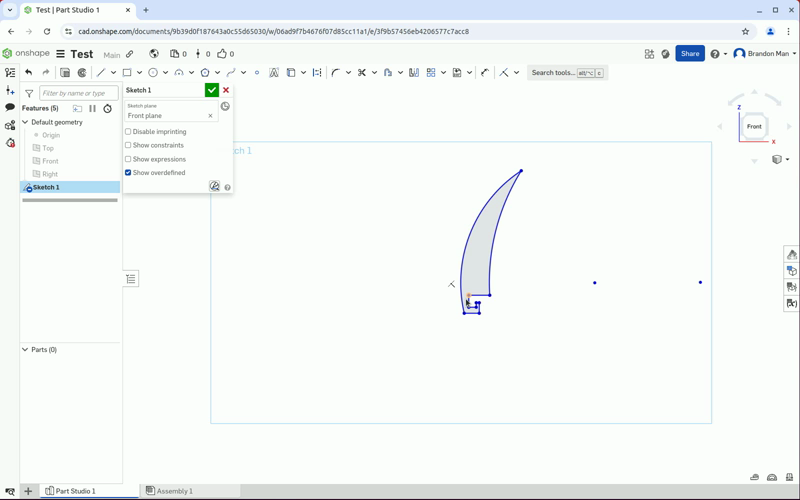
click(466, 298)
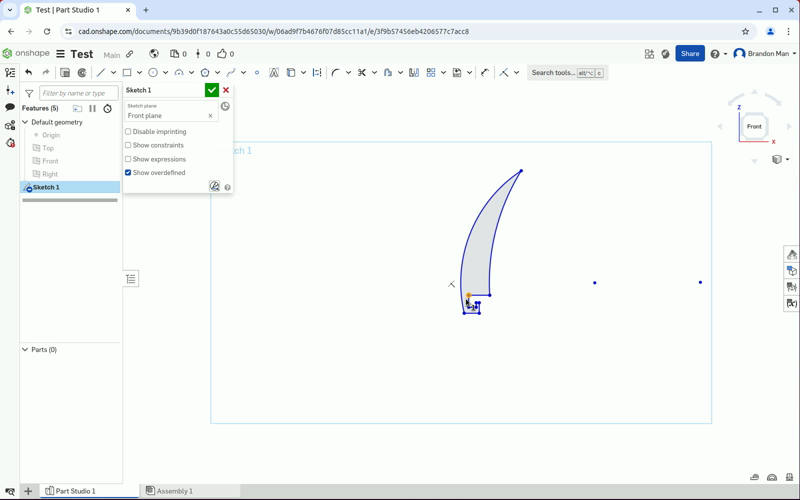
mouse_move(73, 352)
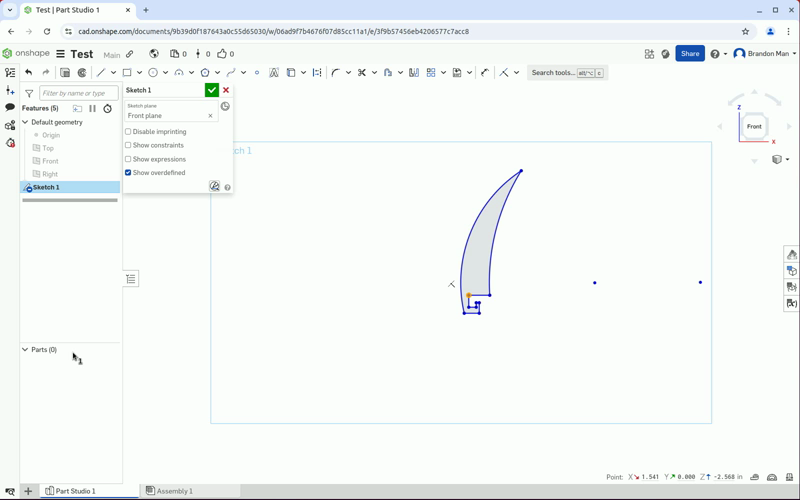
key(shift+y)
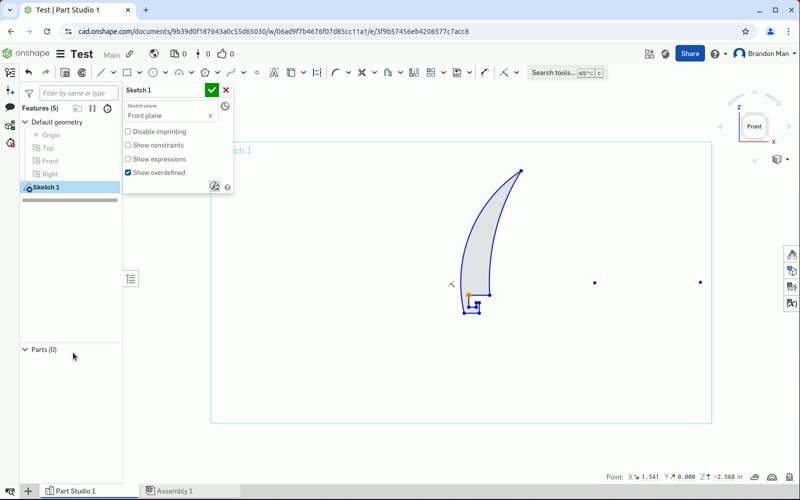
key(shift+e)
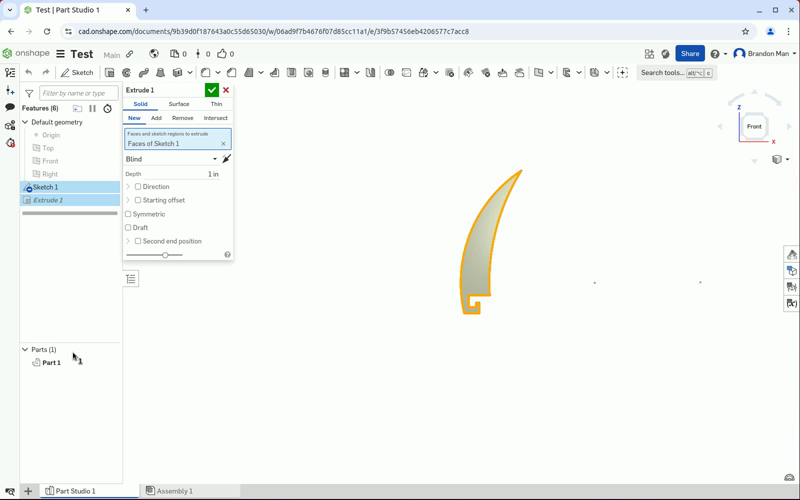
mouse_move(143, 106)
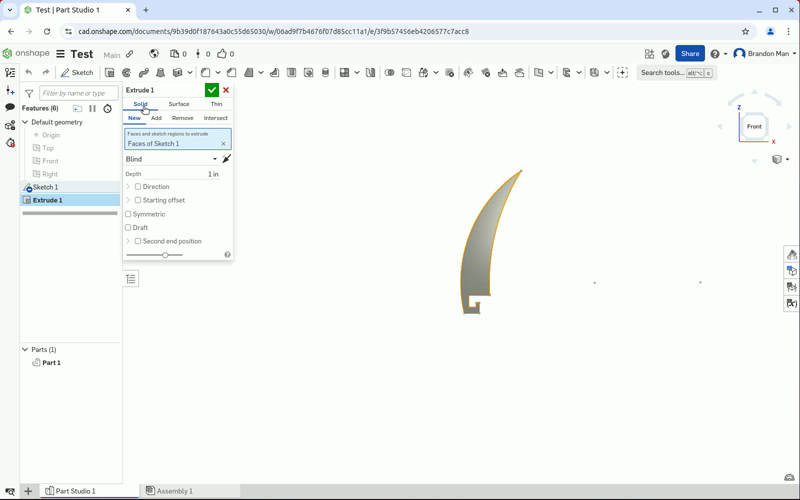
click(143, 106)
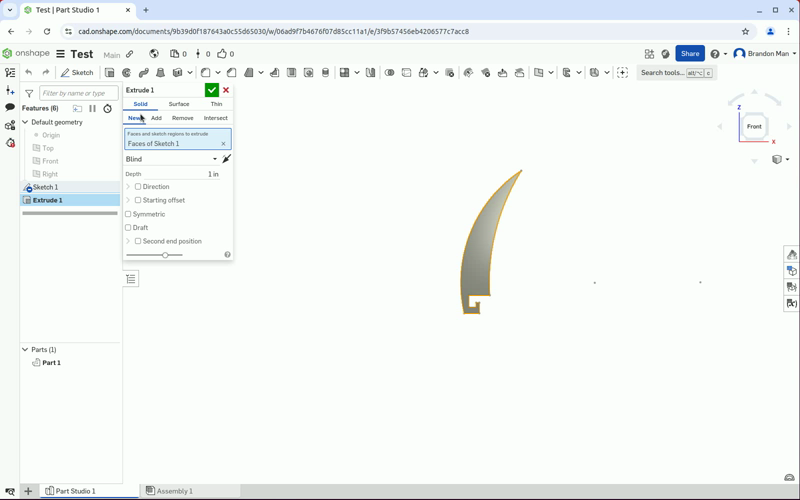
mouse_move(137, 120)
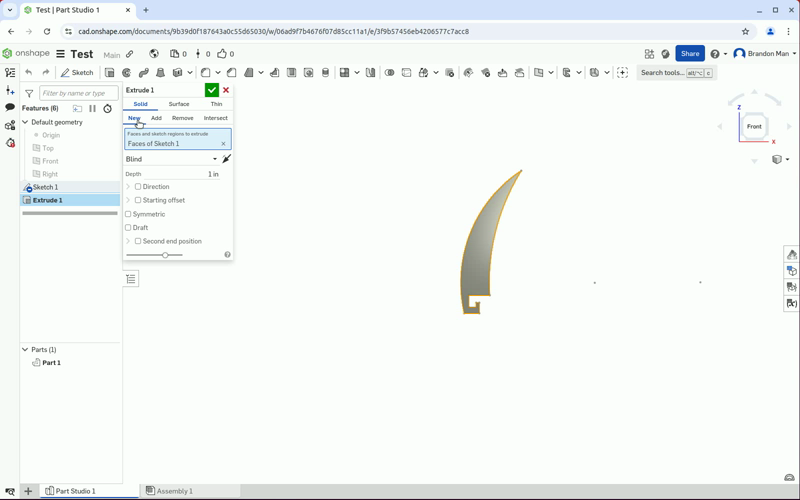
click(137, 120)
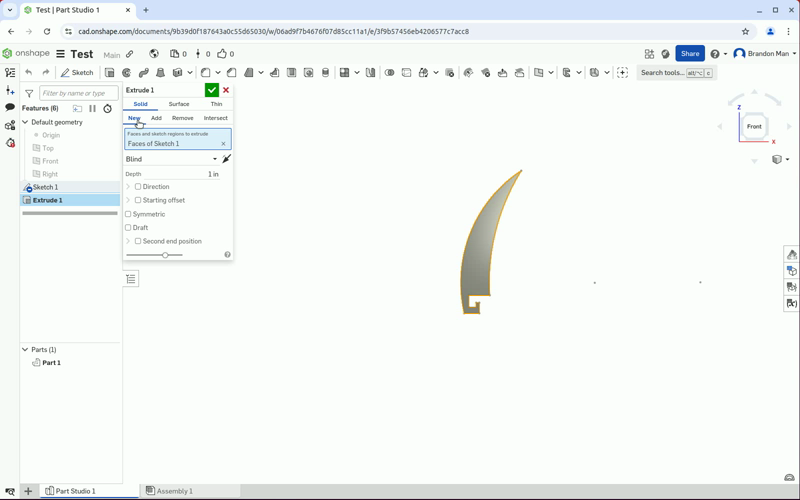
key(tab, 4)
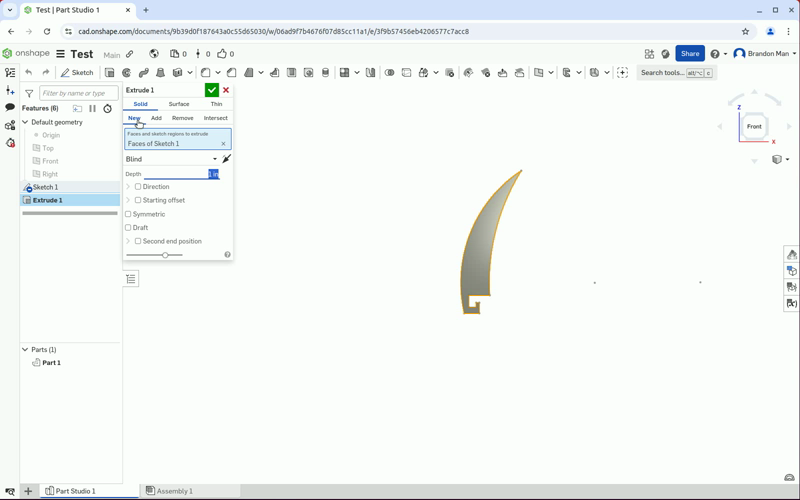
text(0.241)
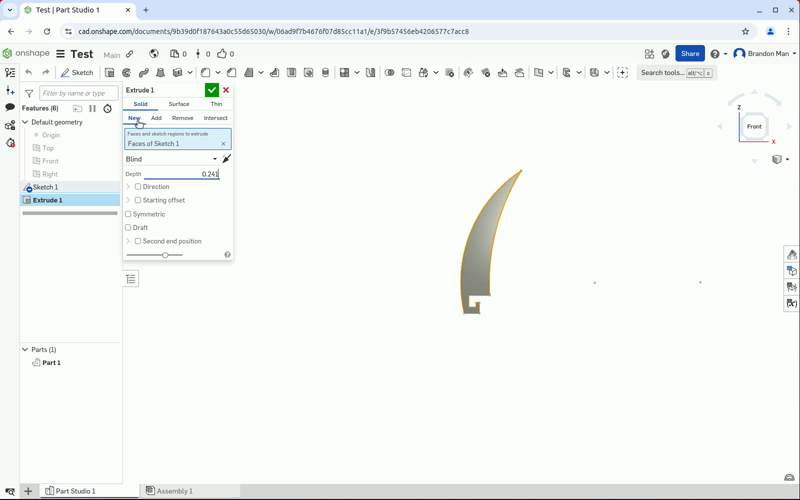
key(enter)
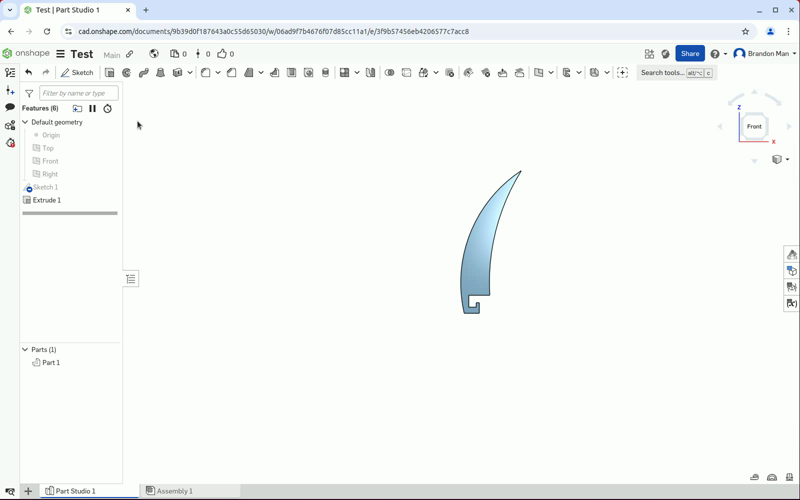
key(shift+h)
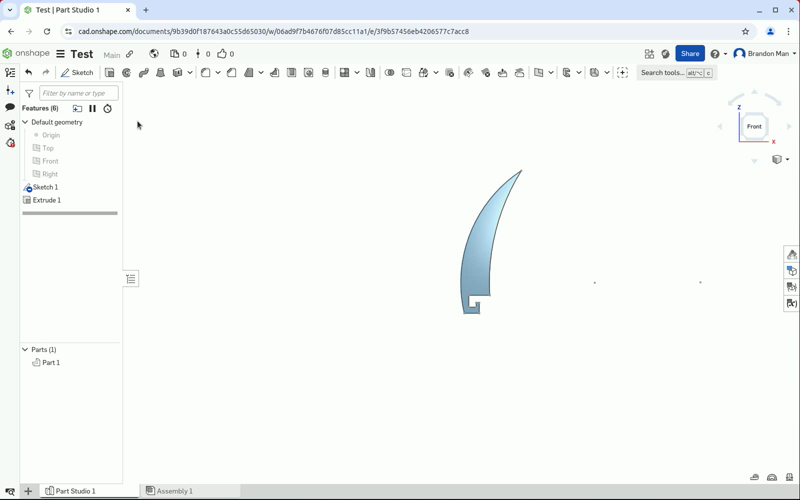
key(shift+h)
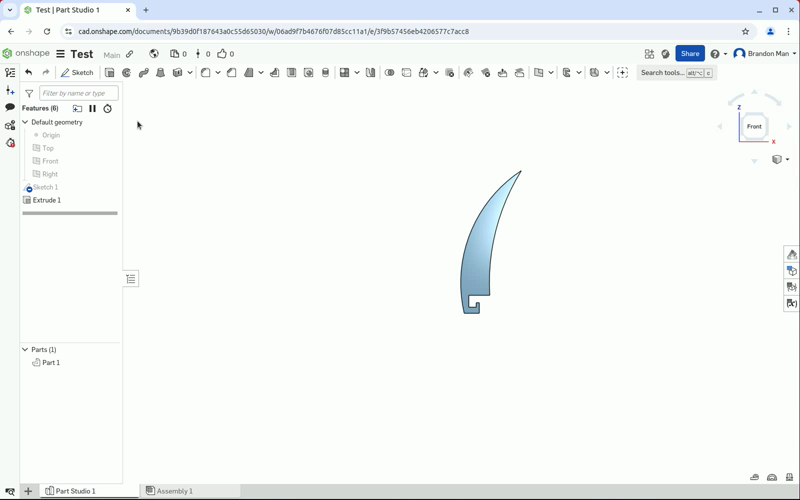
mouse_move(73, 189)
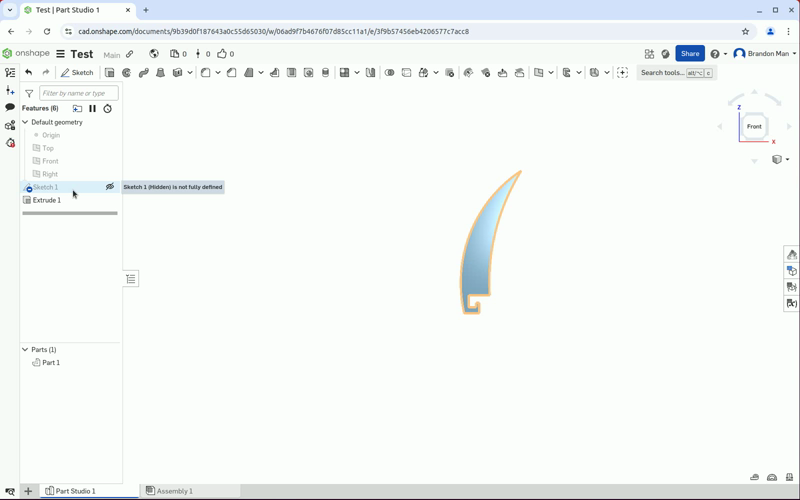
click(73, 189)
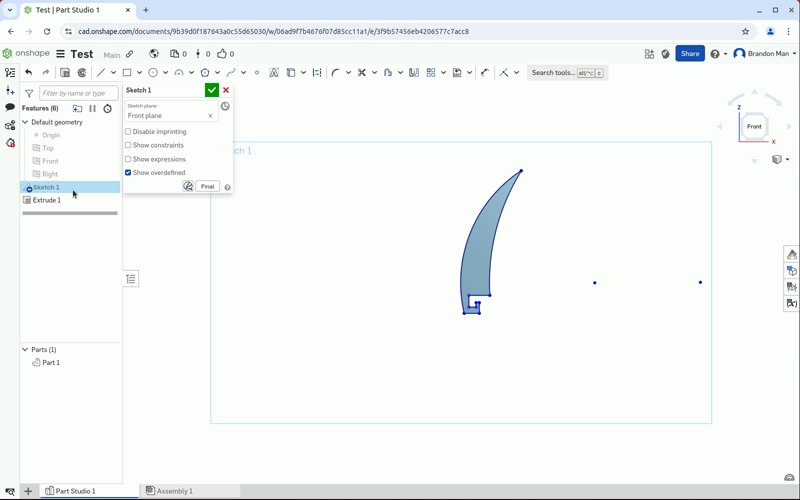
mouse_move(229, 92)
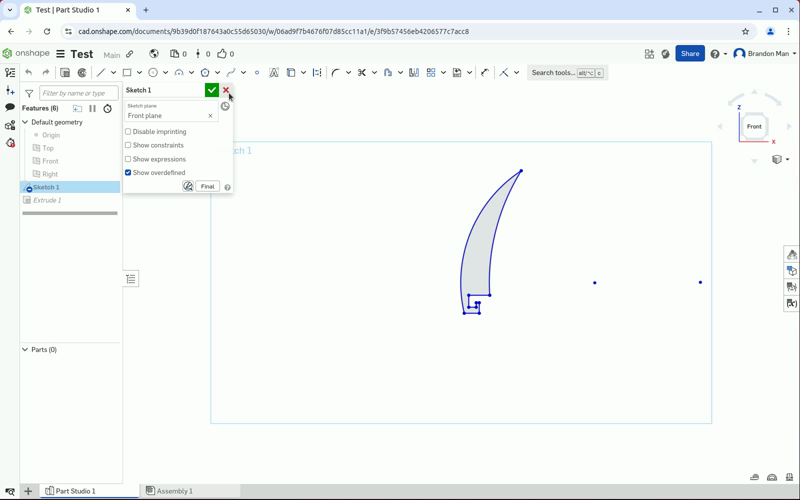
click(229, 92)
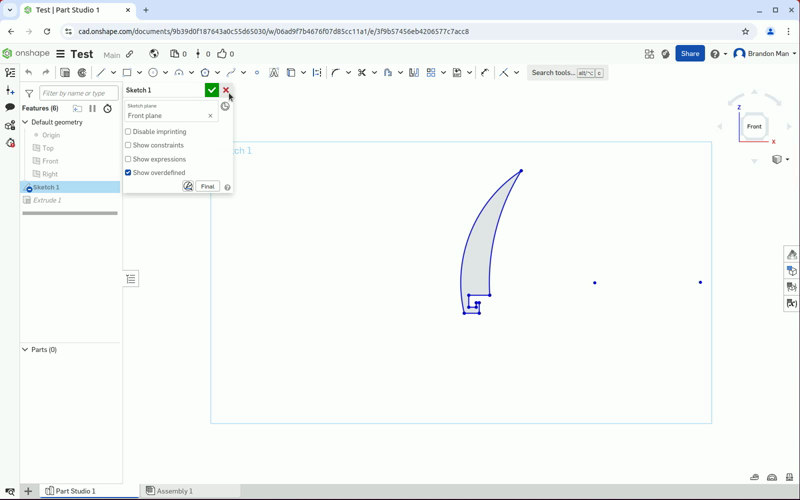
key(shift+s)
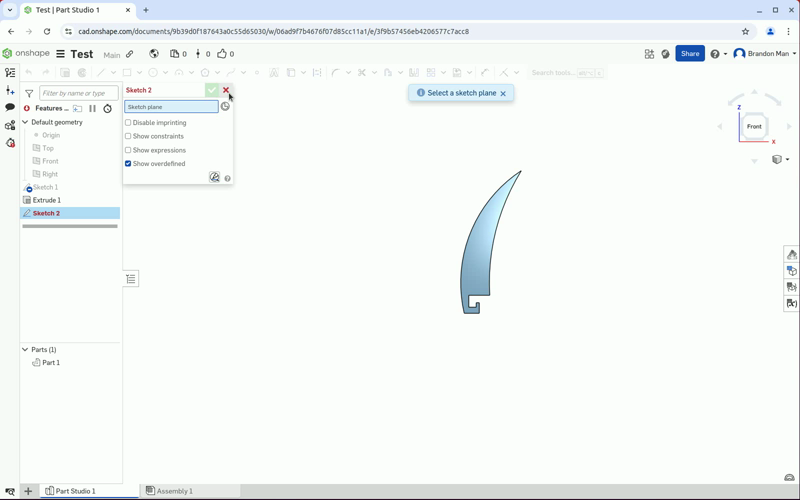
mouse_move(73, 163)
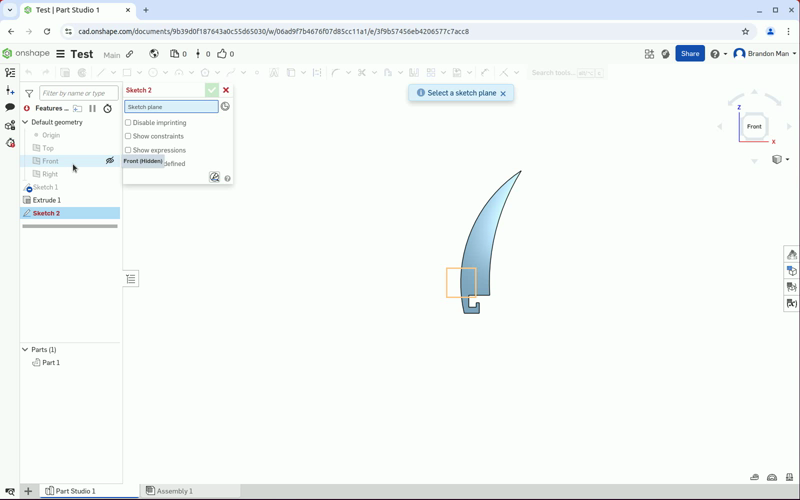
click(73, 163)
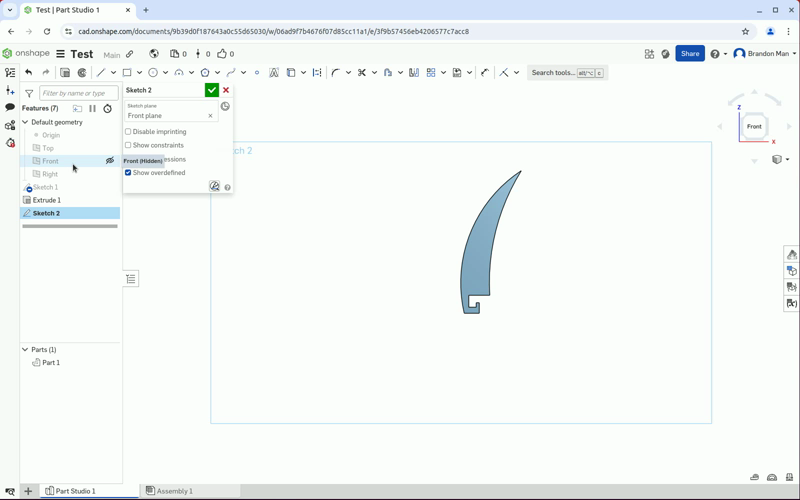
mouse_move(73, 352)
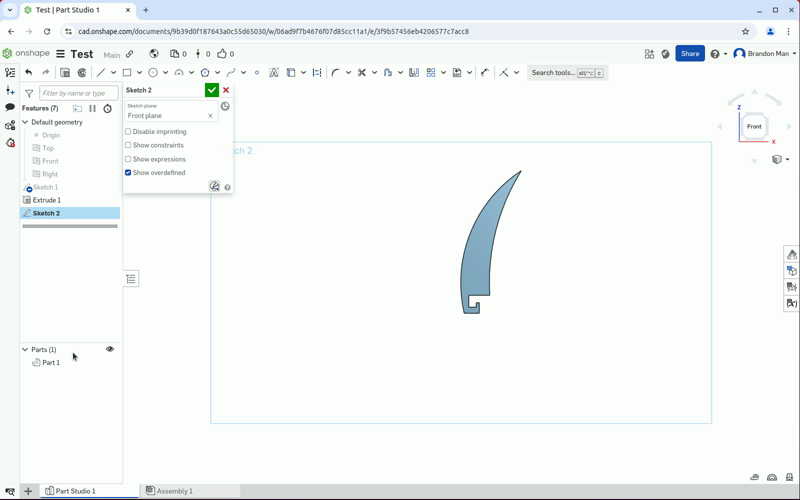
key(y)
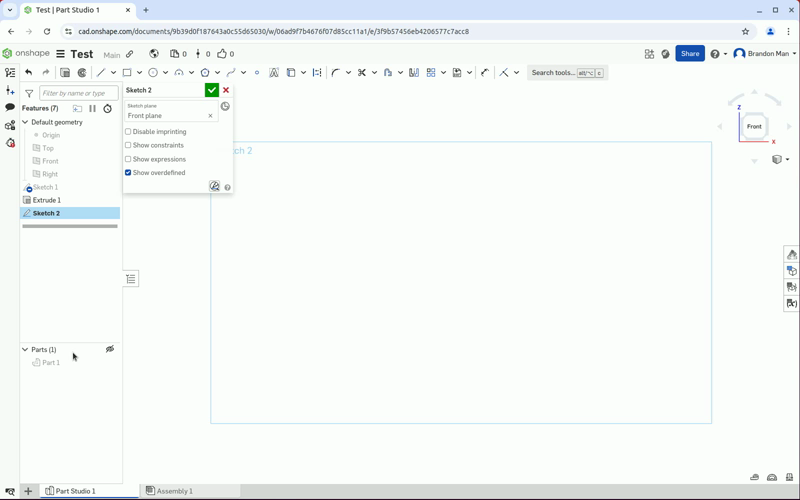
key(c)
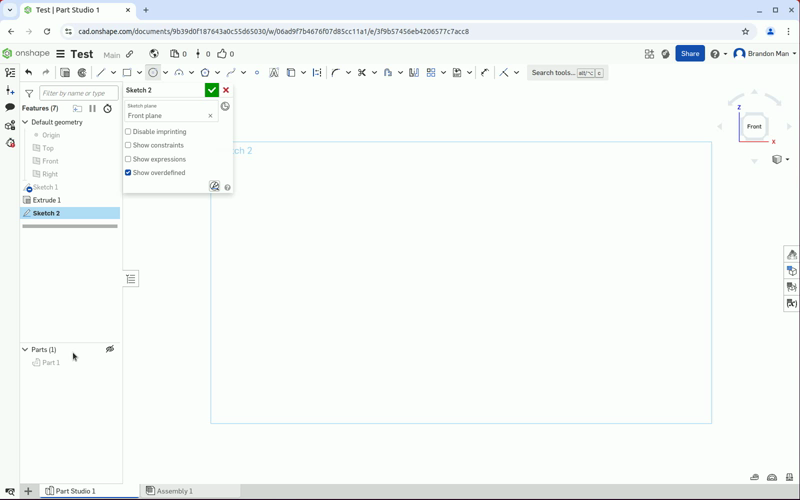
key_down(shift)
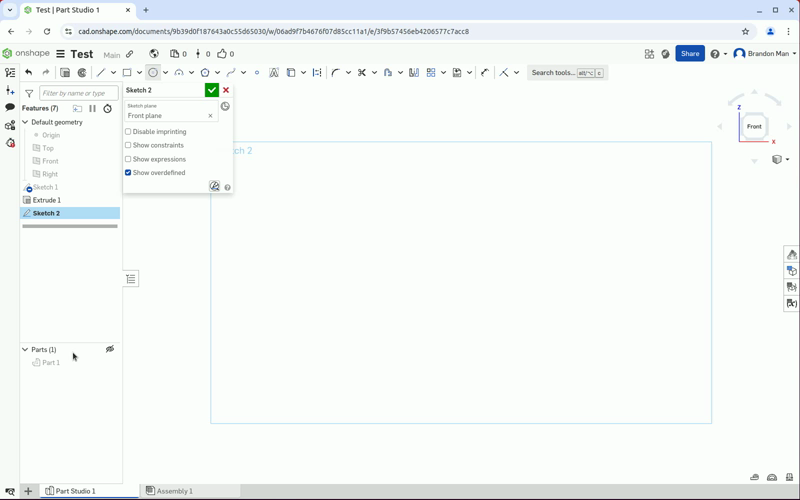
mouse_move(476, 282)
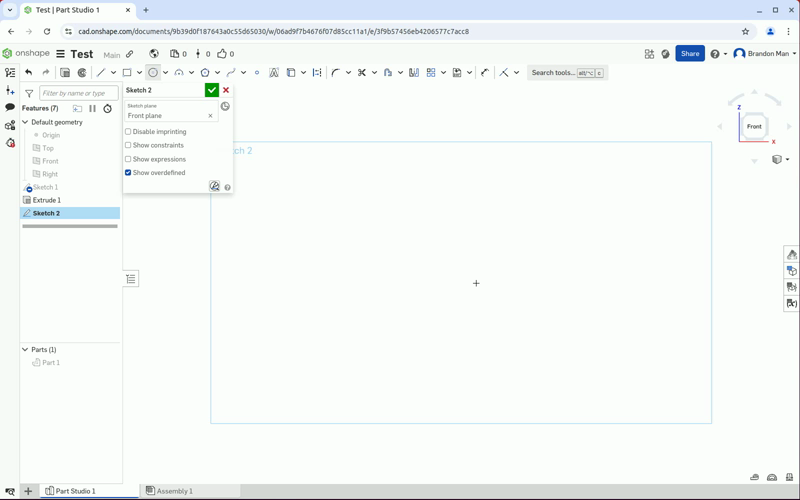
click(476, 282)
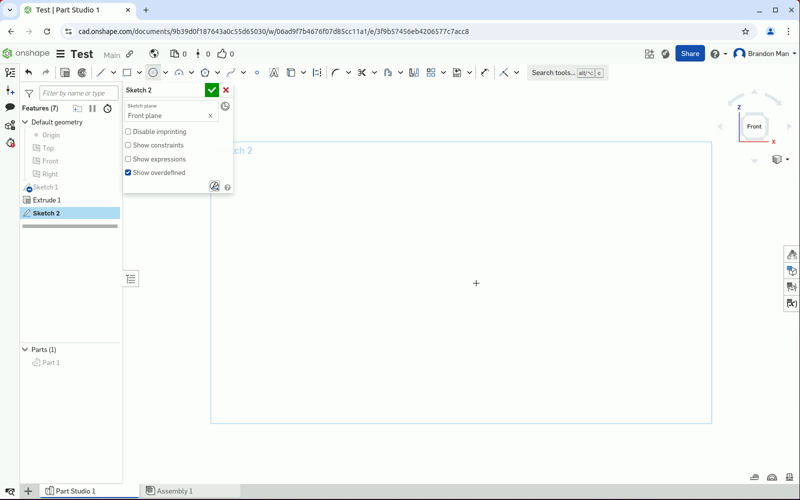
key_up(shift)
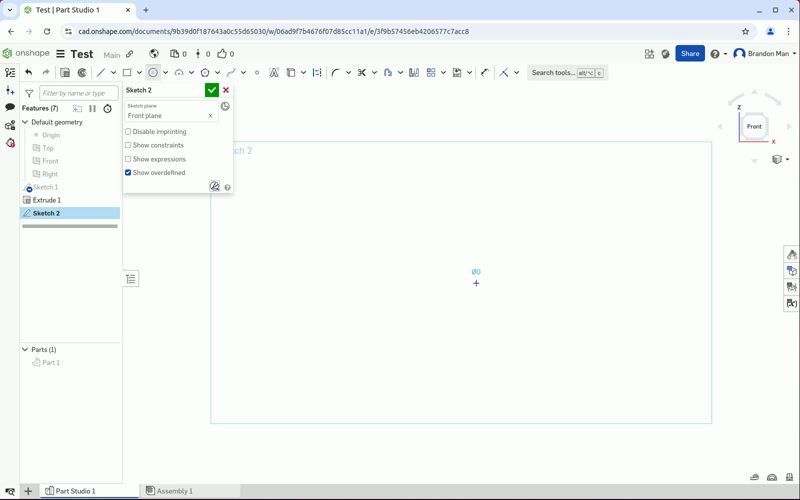
mouse_move(479, 282)
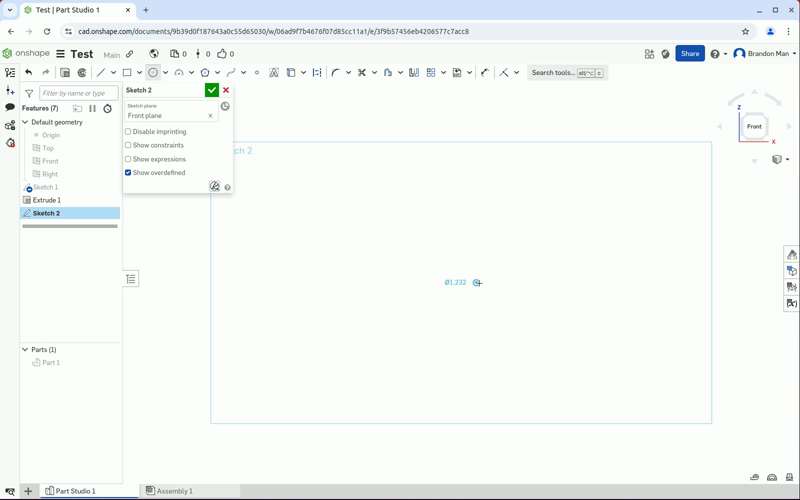
click(479, 282)
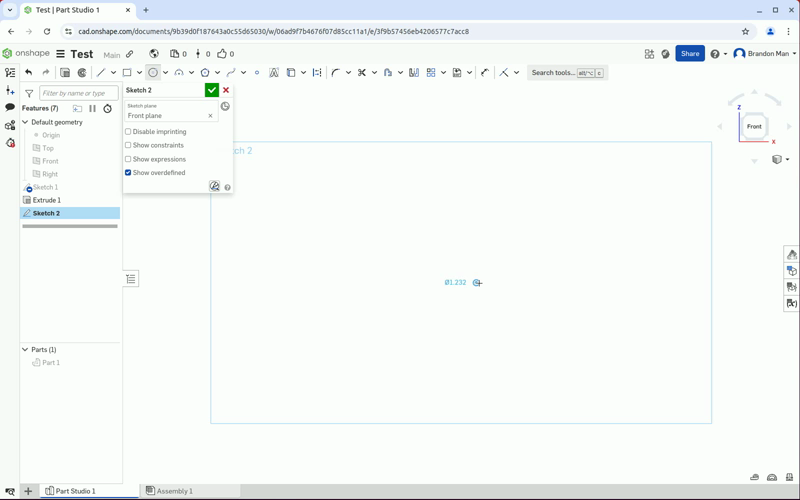
key(esc)
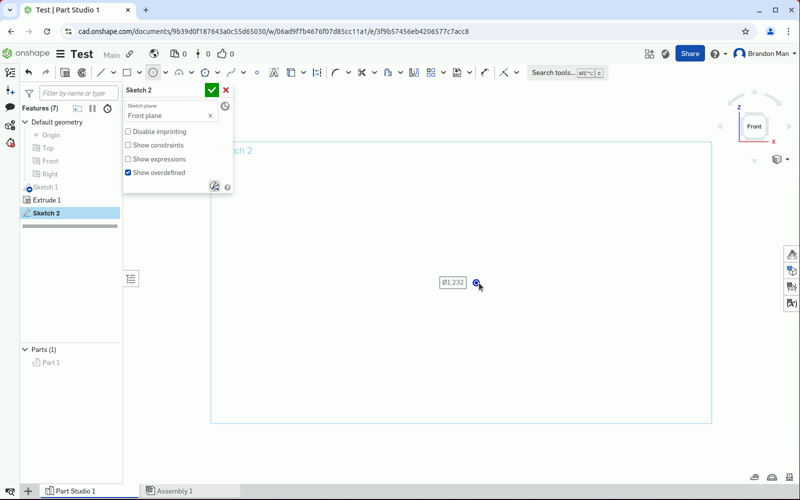
mouse_move(476, 284)
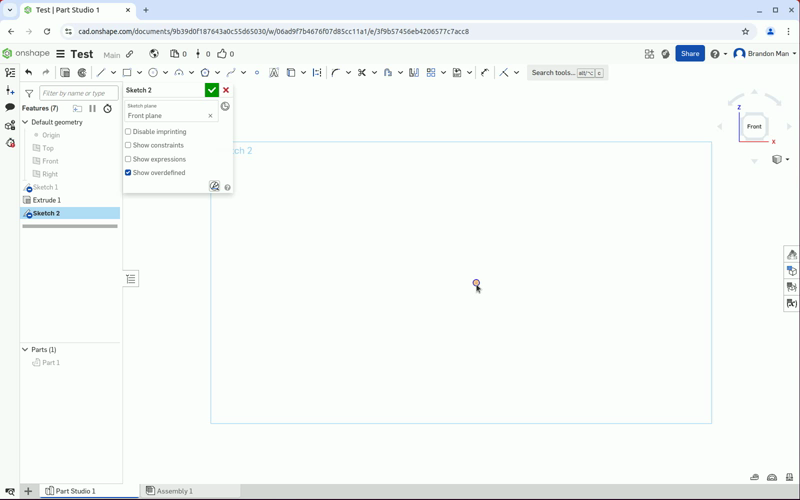
scroll(6)
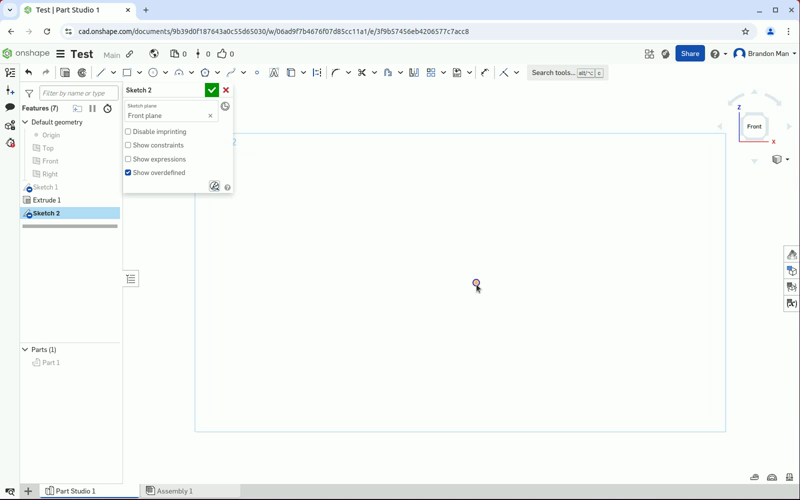
scroll(6)
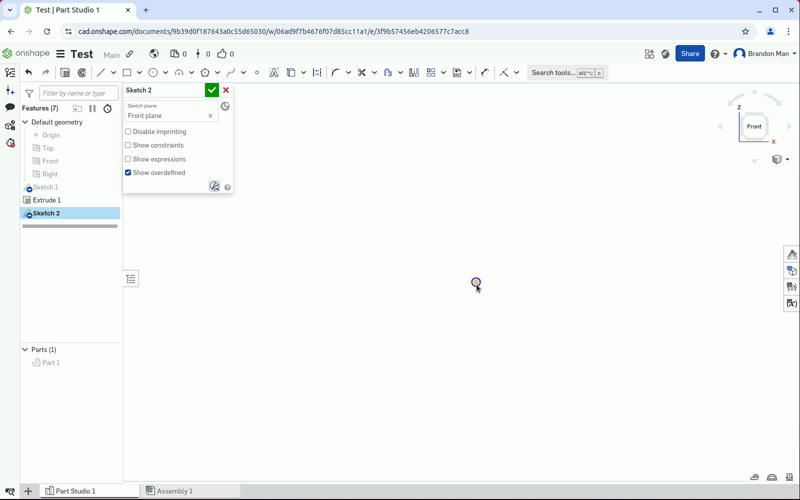
scroll(6)
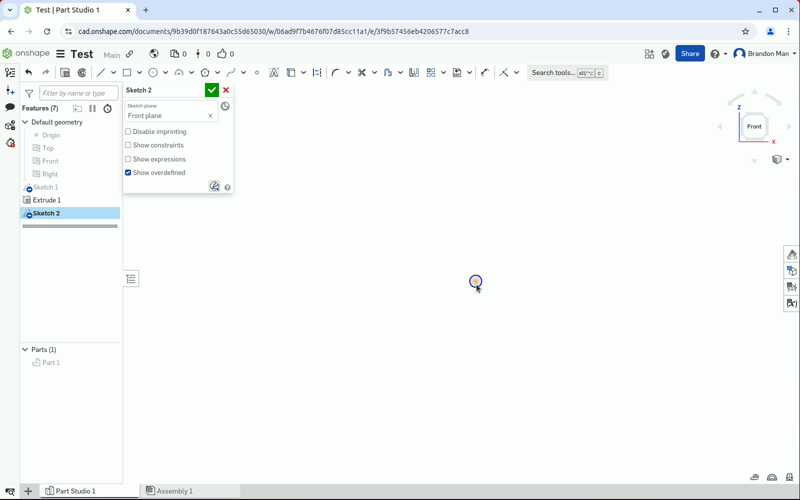
scroll(6)
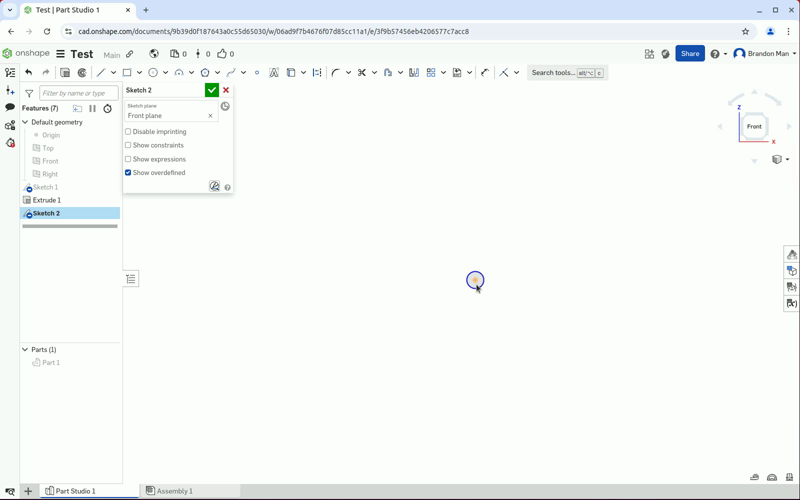
scroll(6)
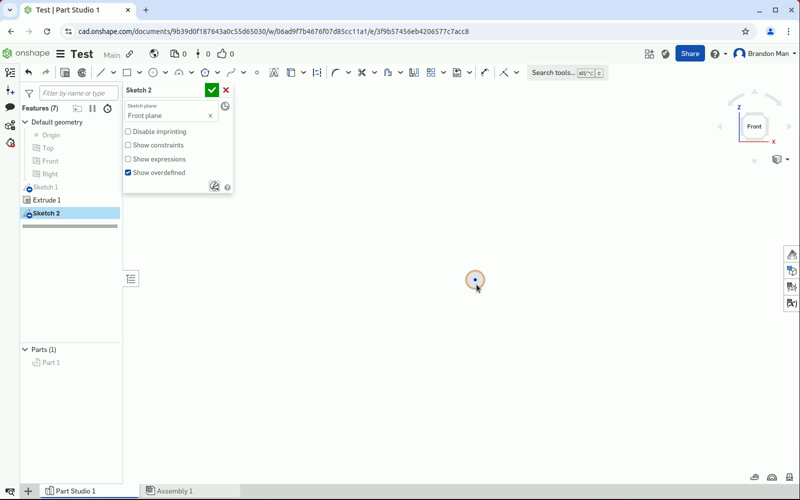
scroll(6)
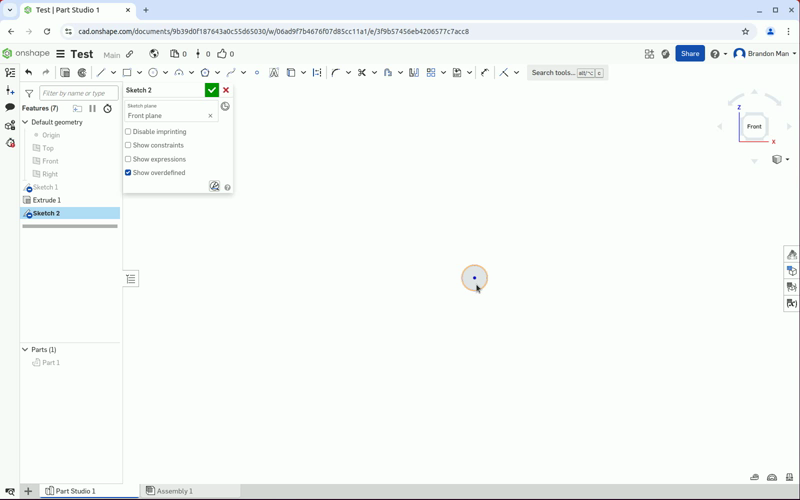
scroll(6)
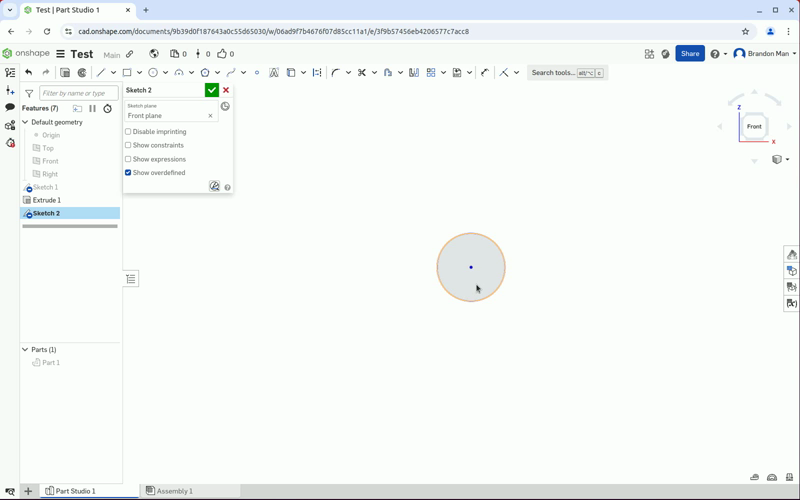
click(476, 284)
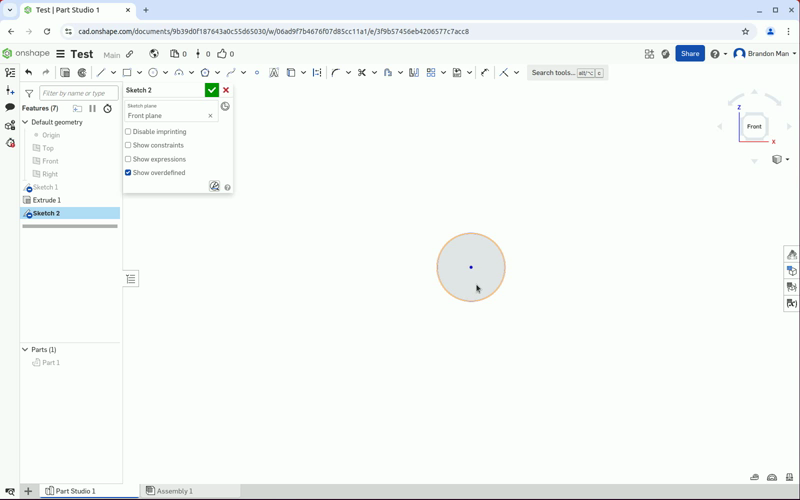
scroll(-6)
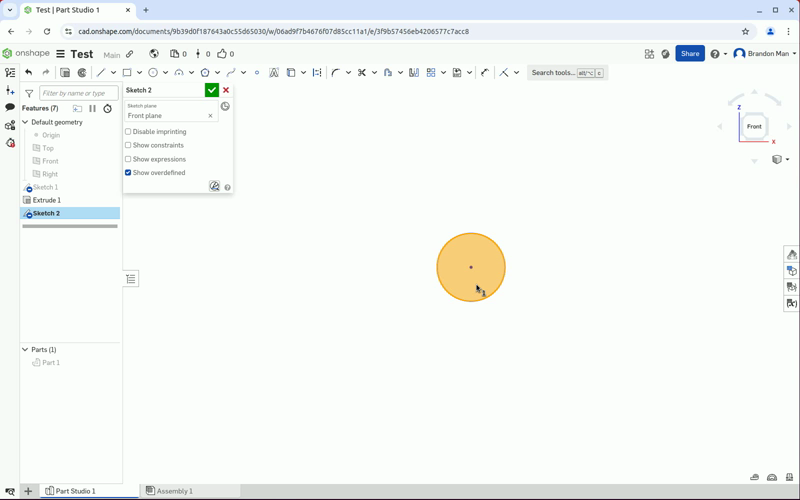
scroll(-6)
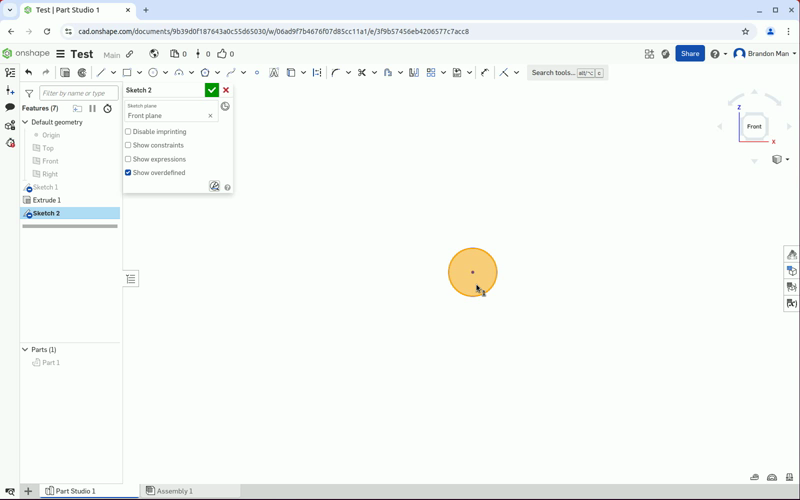
scroll(-6)
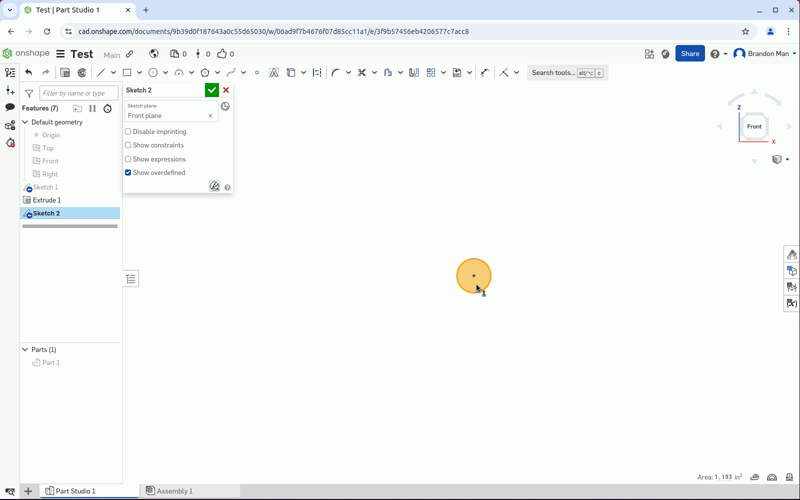
scroll(-6)
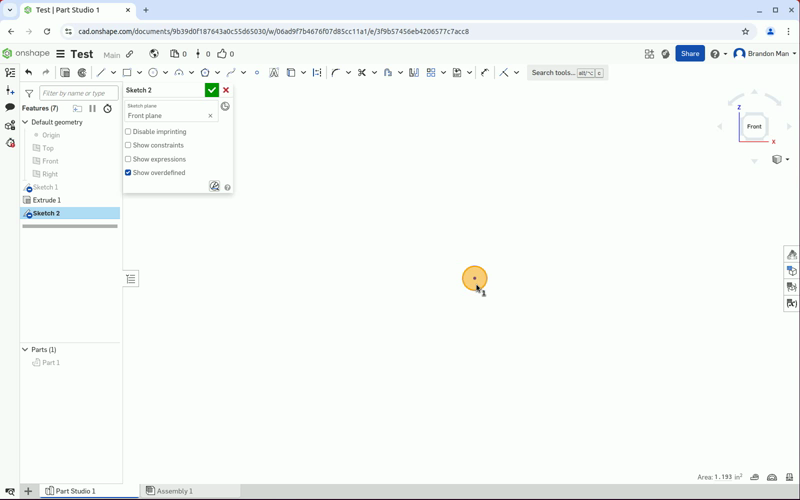
scroll(-6)
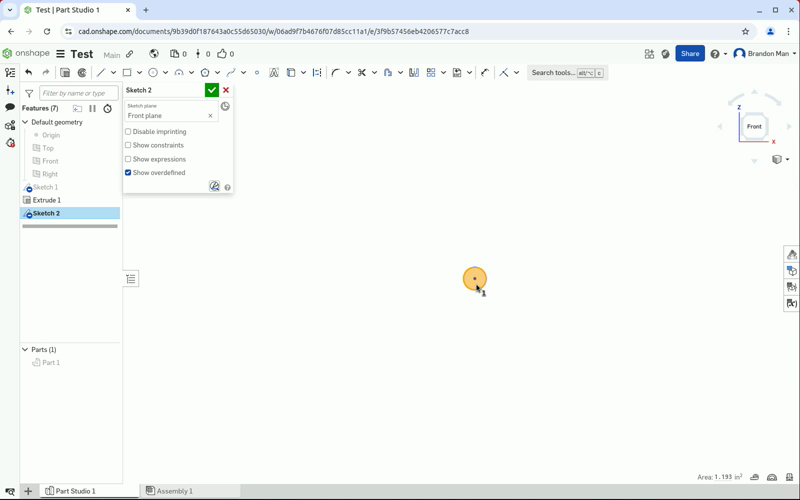
scroll(-6)
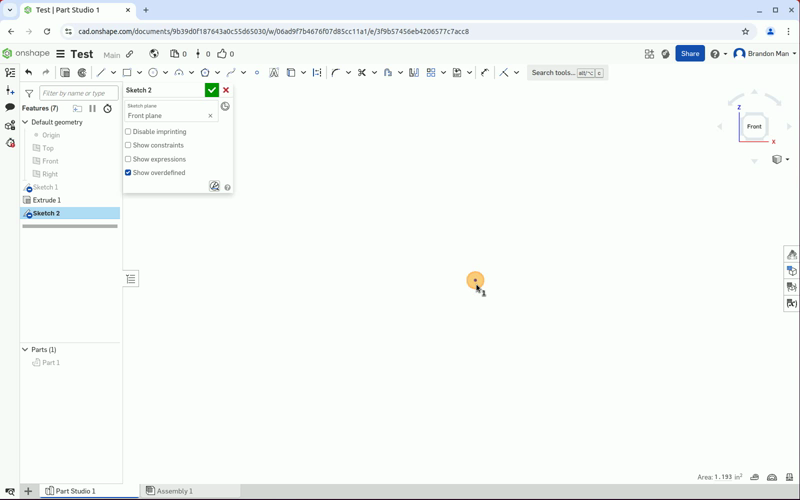
scroll(-6)
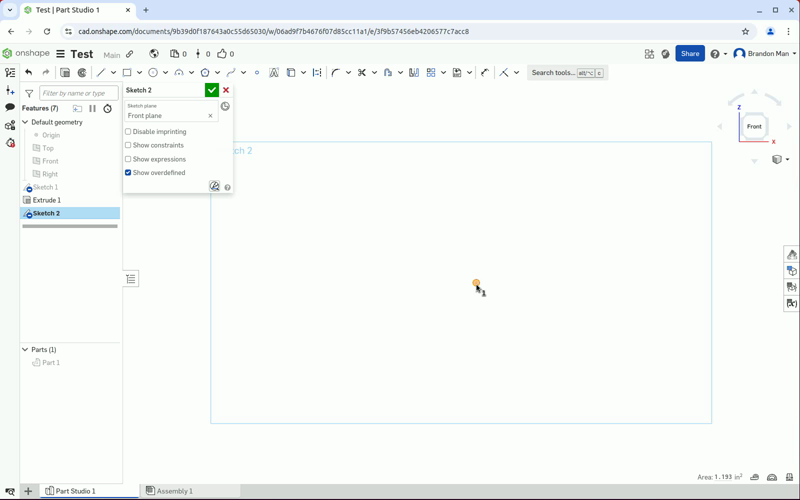
mouse_move(73, 352)
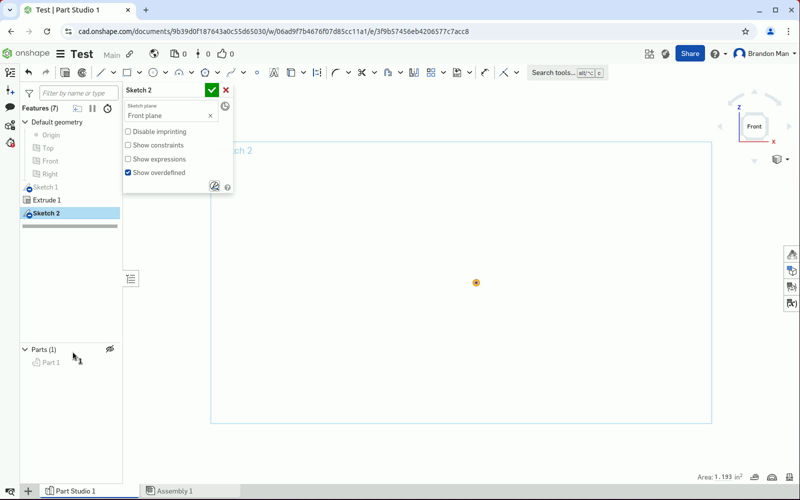
key(shift+y)
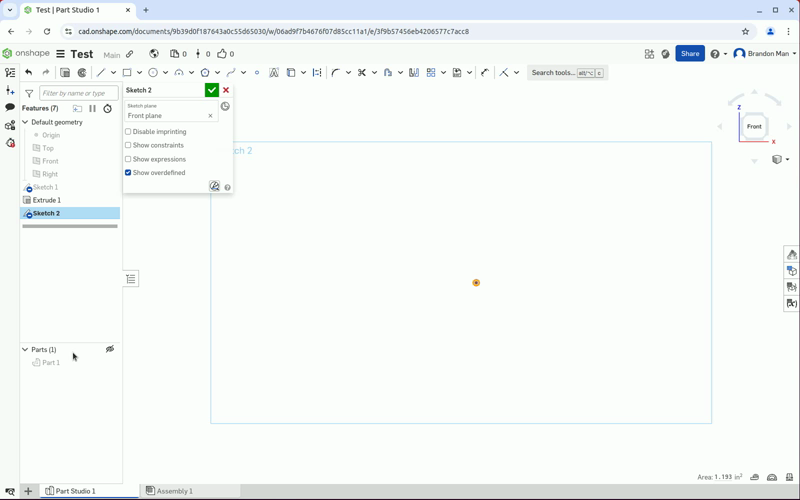
key(shift+e)
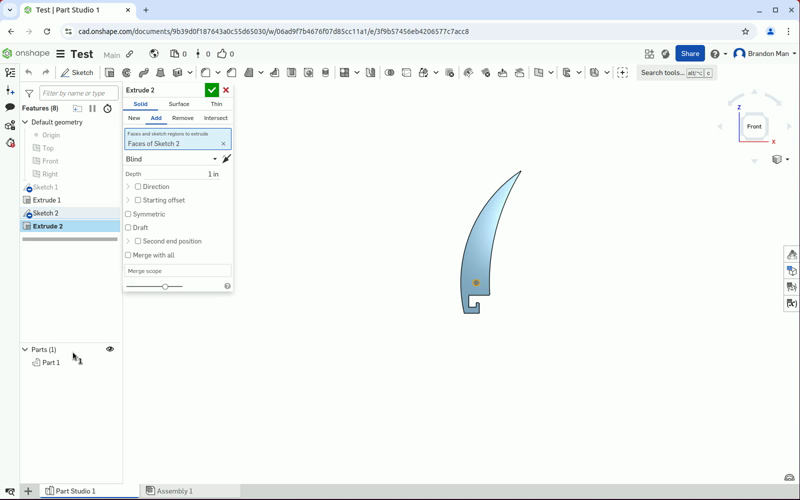
mouse_move(143, 106)
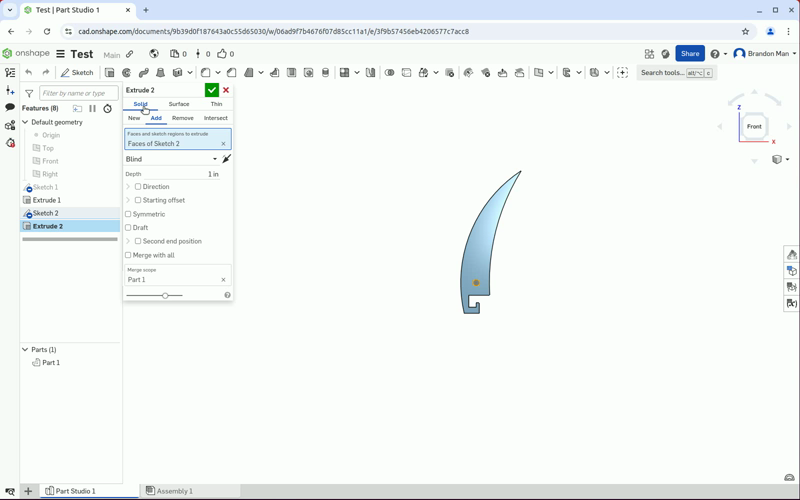
click(143, 106)
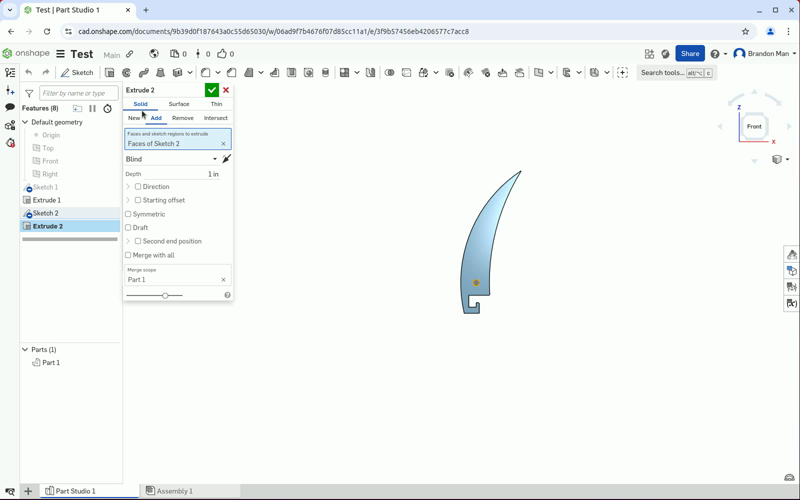
mouse_move(137, 120)
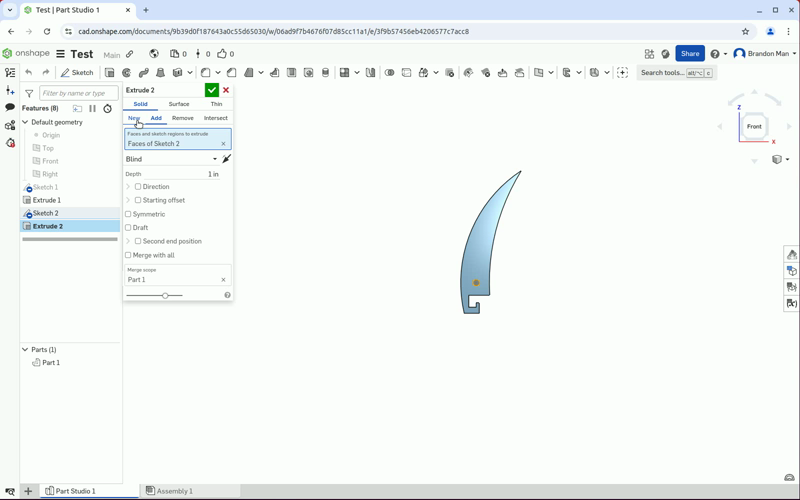
click(137, 120)
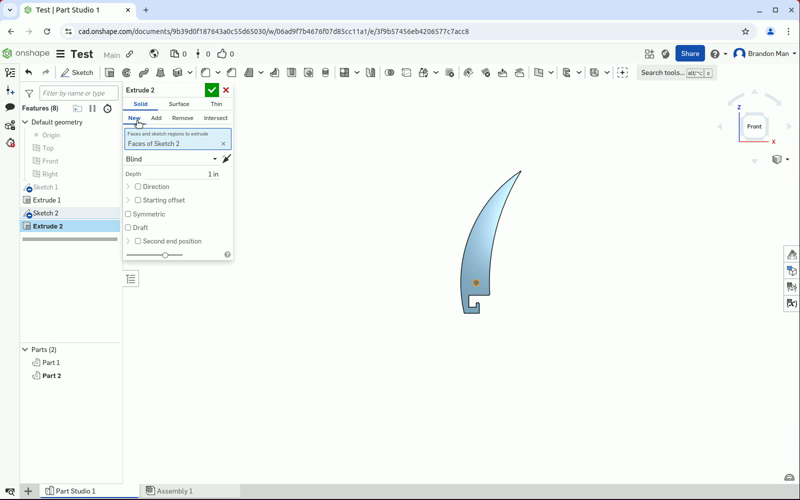
key(tab, 4)
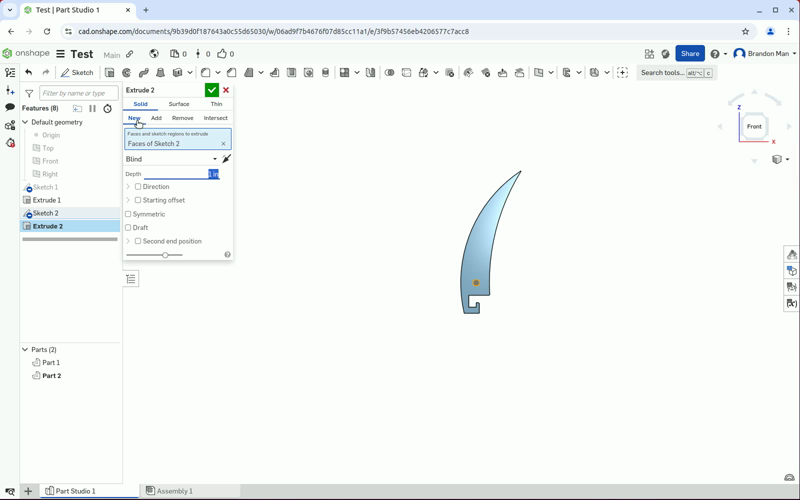
text(3.37)
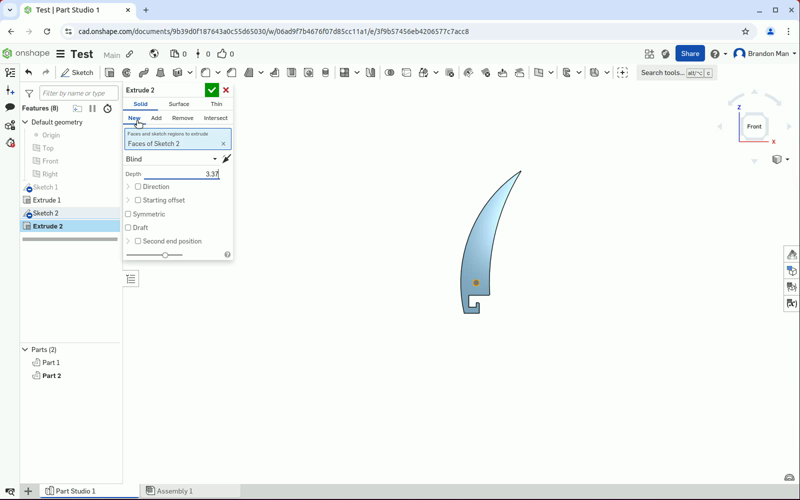
key(tab, 3)
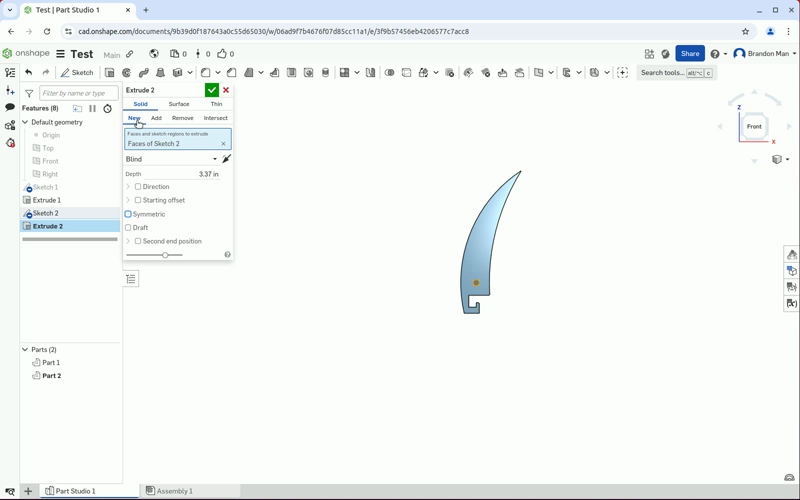
key(tab, 2)
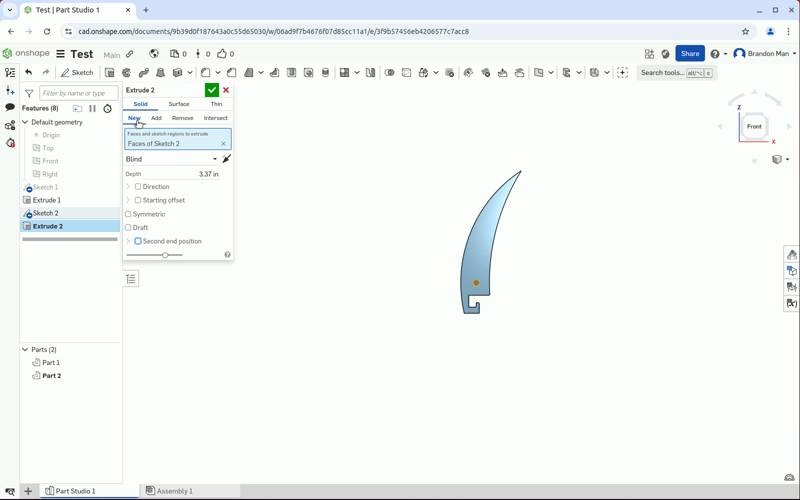
key(space)
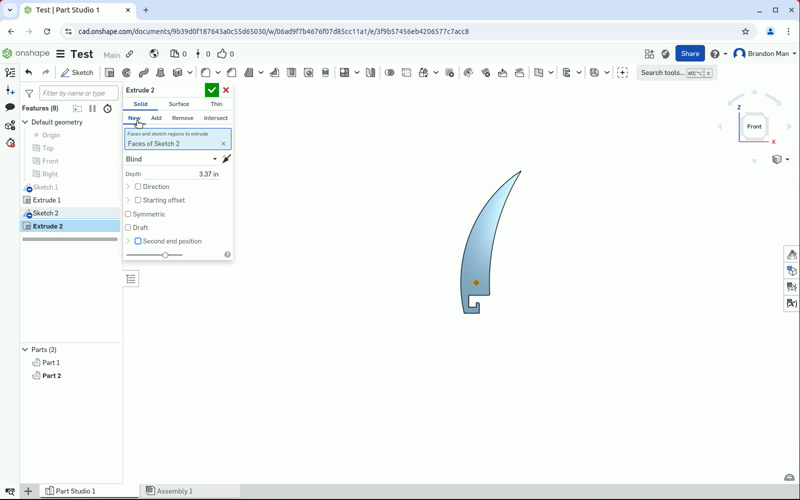
key(tab, 3)
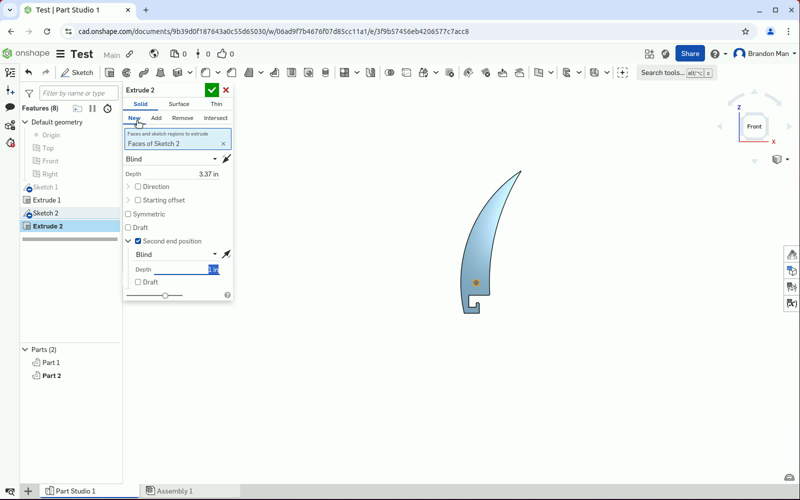
text(3.37)
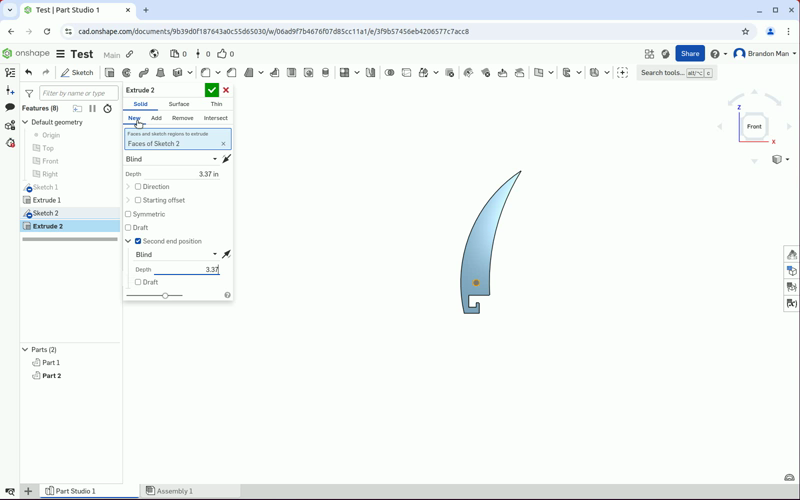
key(enter)
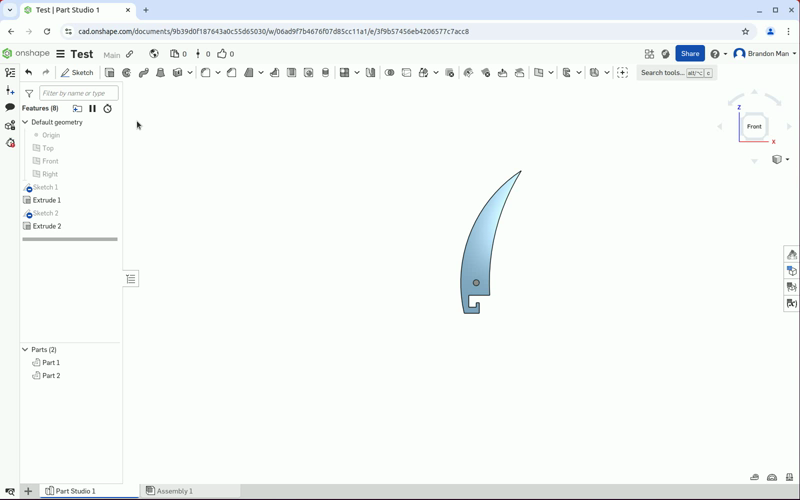
key(shift+h)
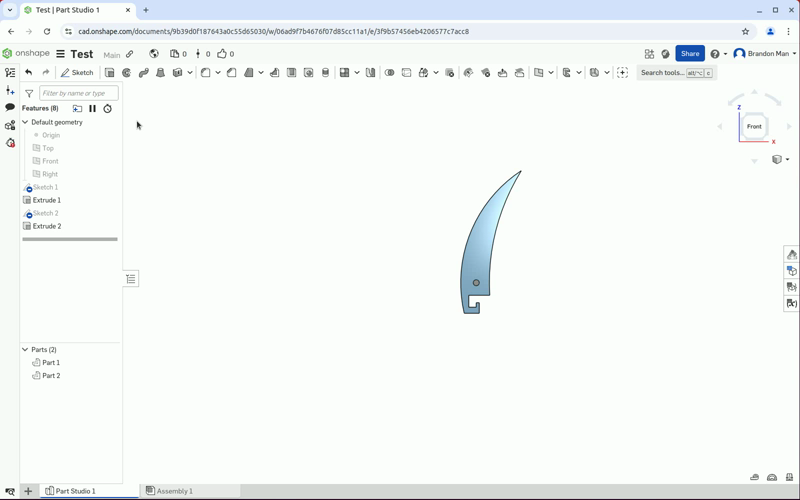
key(shift+h)
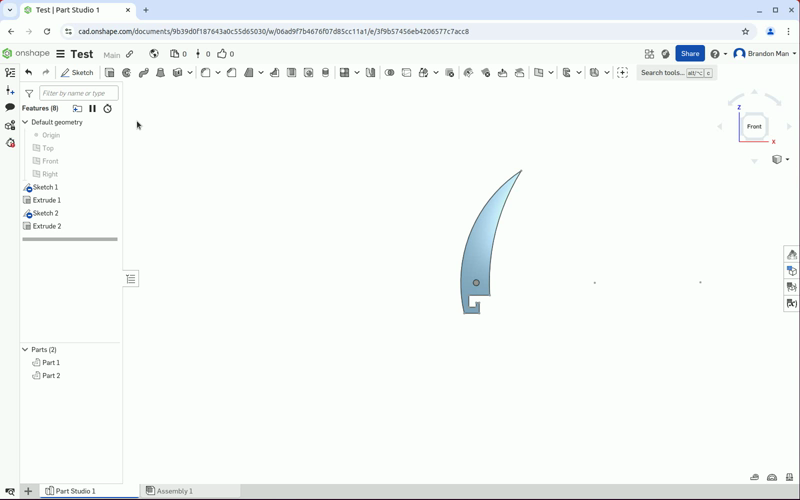
key(shift+7)
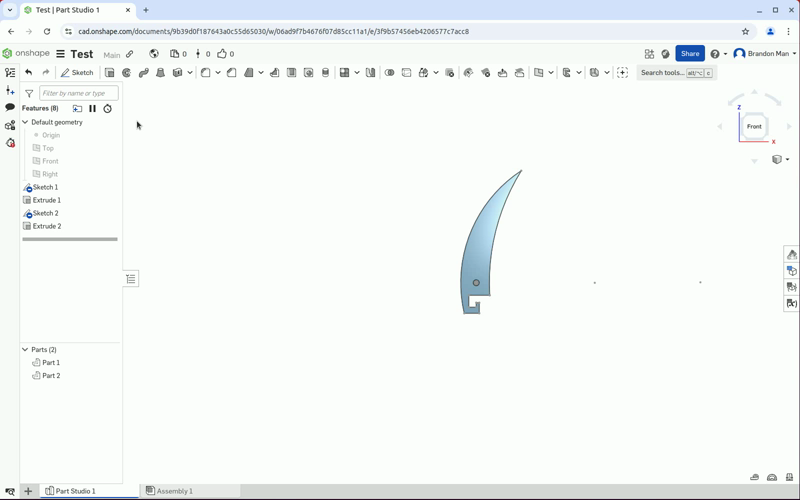
key(left, 2)
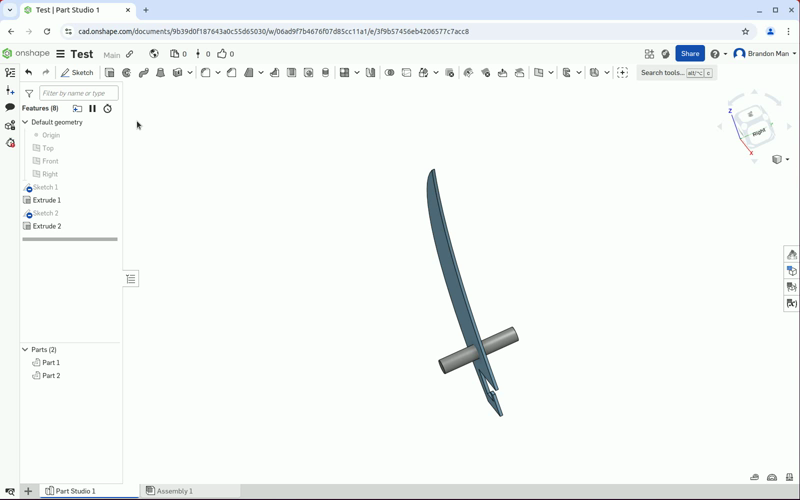
key(down, 2)
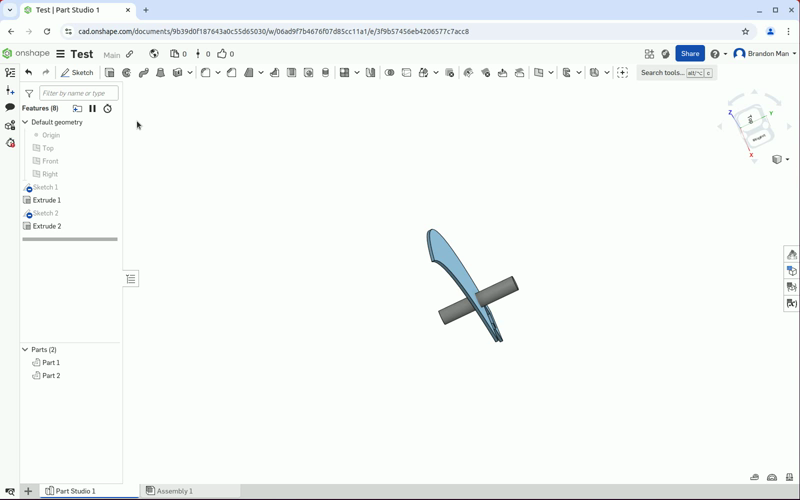
key(up, 2)
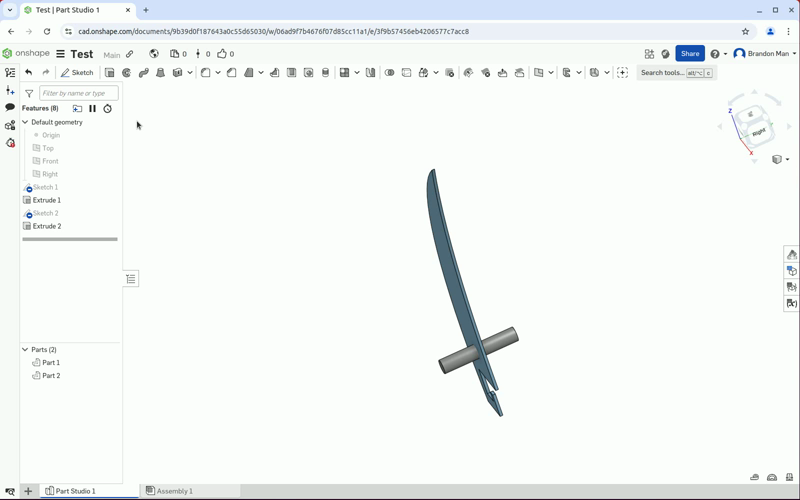
key(right, 2)
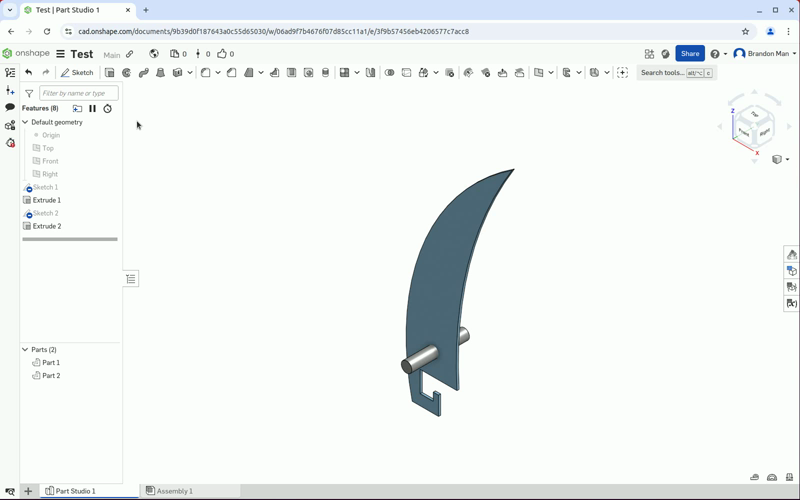
mouse_move(73, 189)
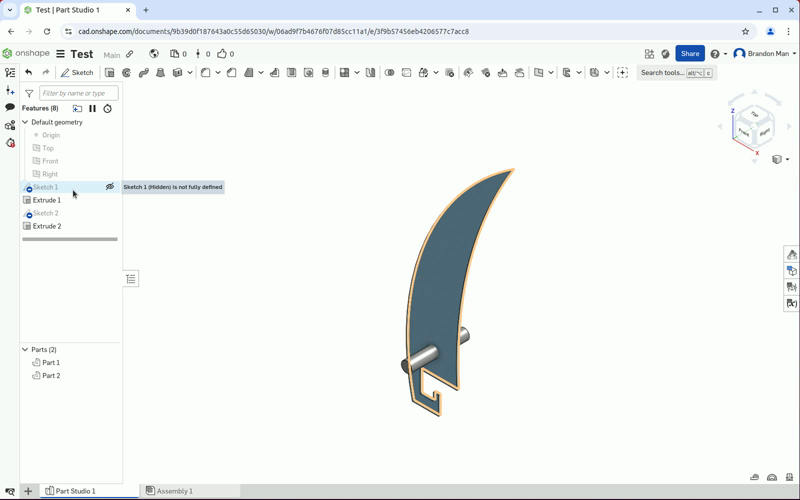
click(73, 189)